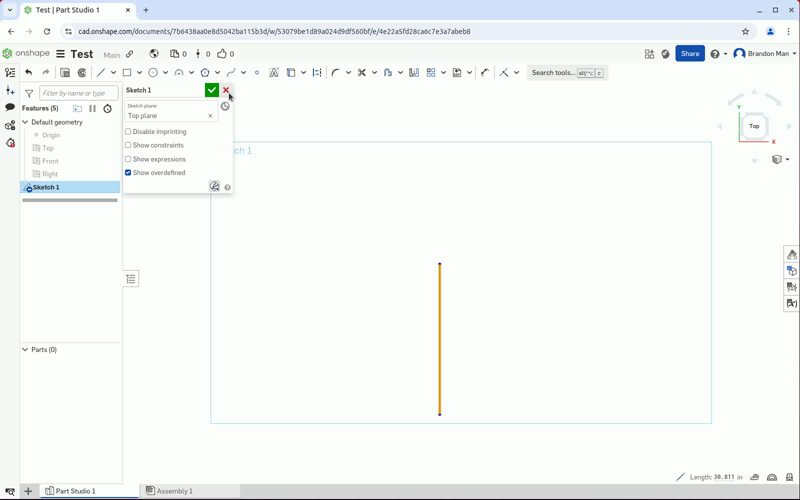
key(shift+h)
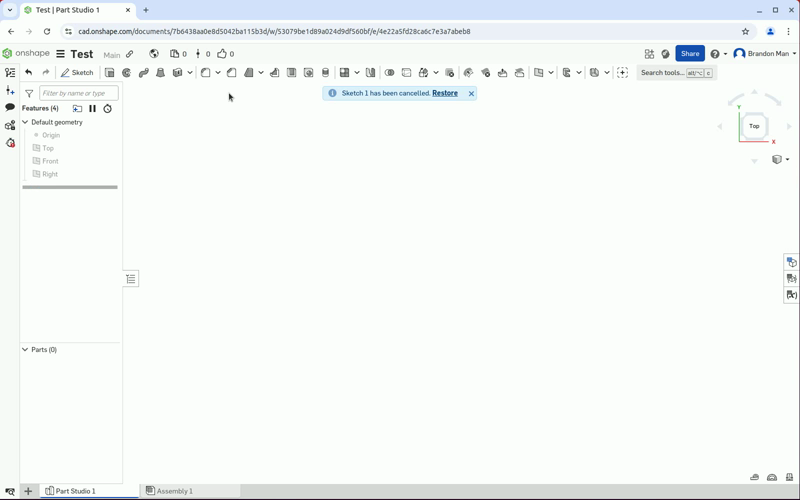
mouse_move(73, 352)
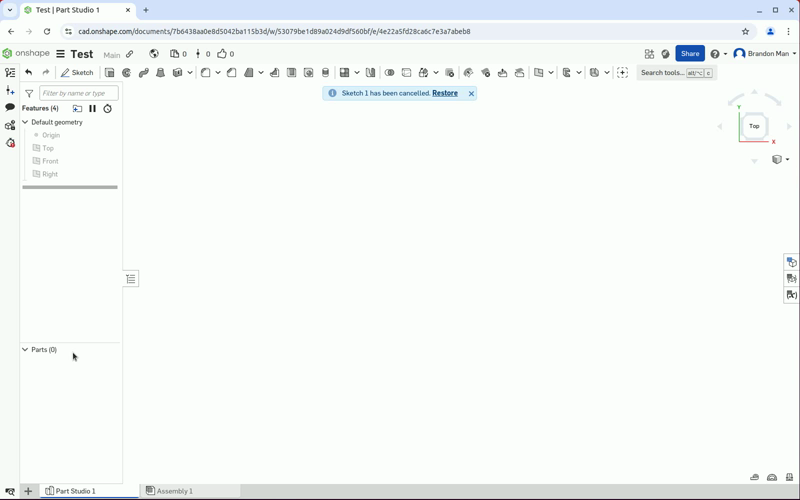
key(y)
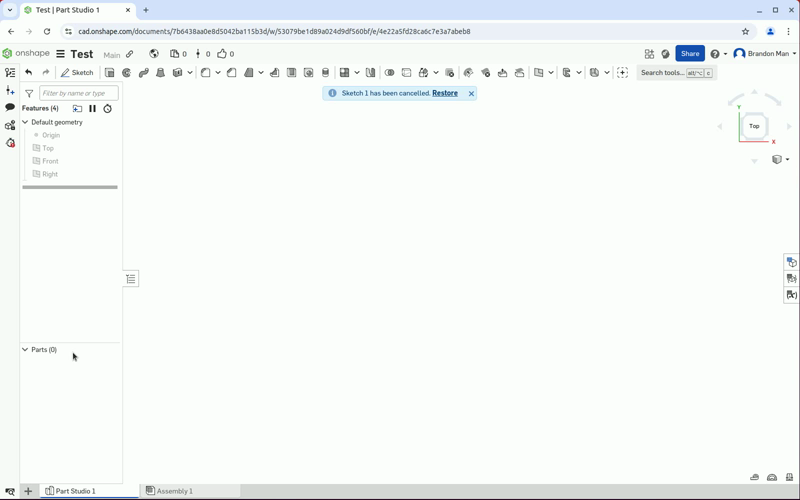
key(shift+p)
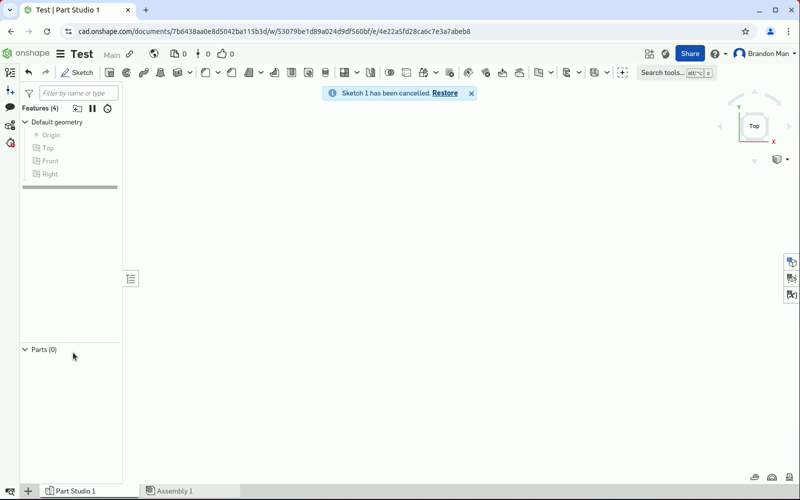
key(space)
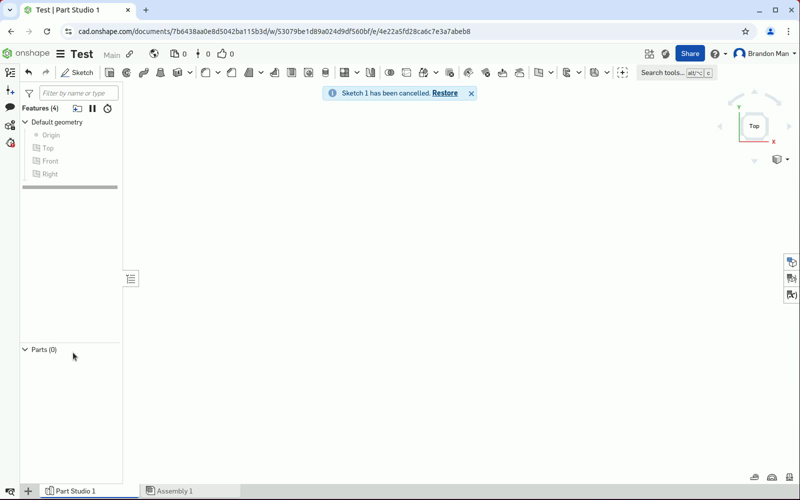
key_down(shift)
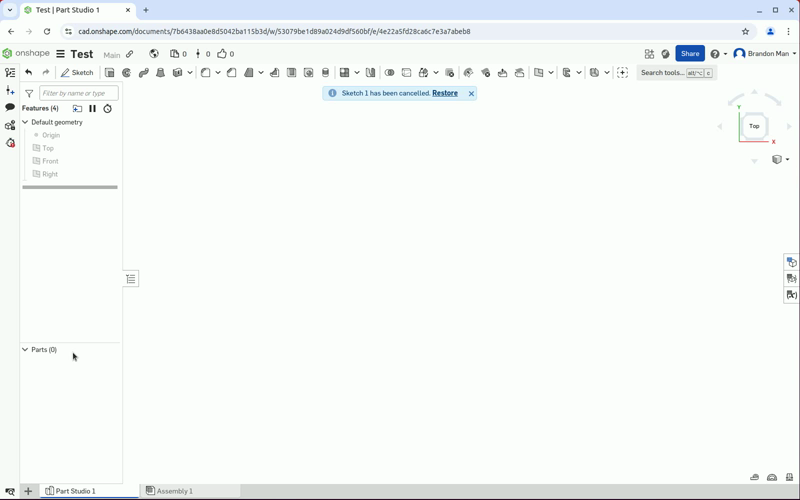
key(up)
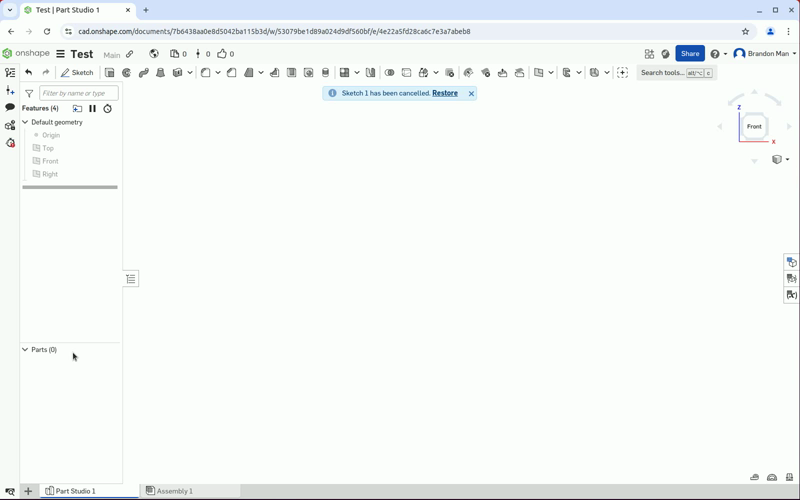
key_up(shift)
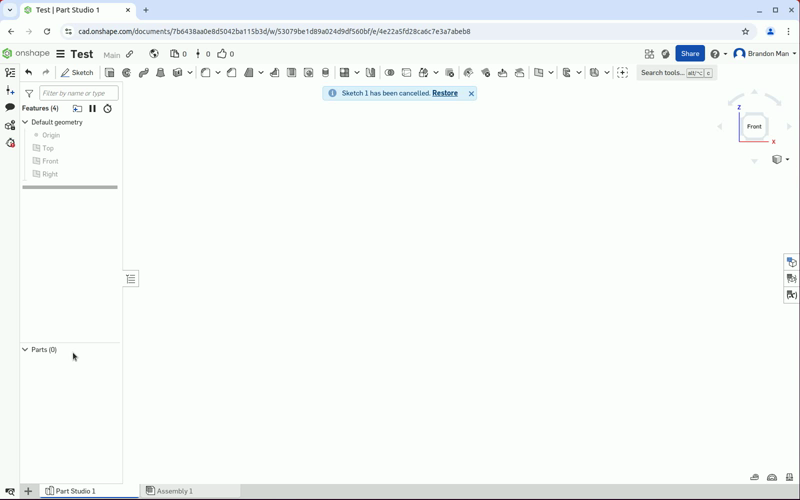
mouse_move(73, 352)
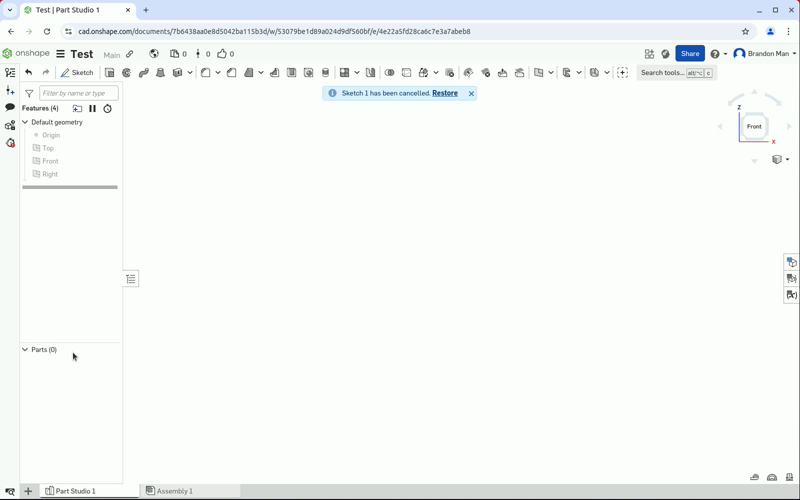
key(shift+y)
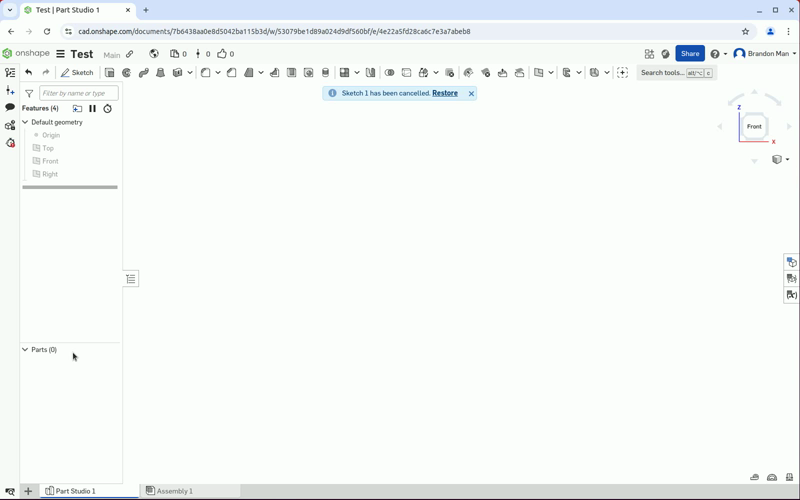
key(shift+s)
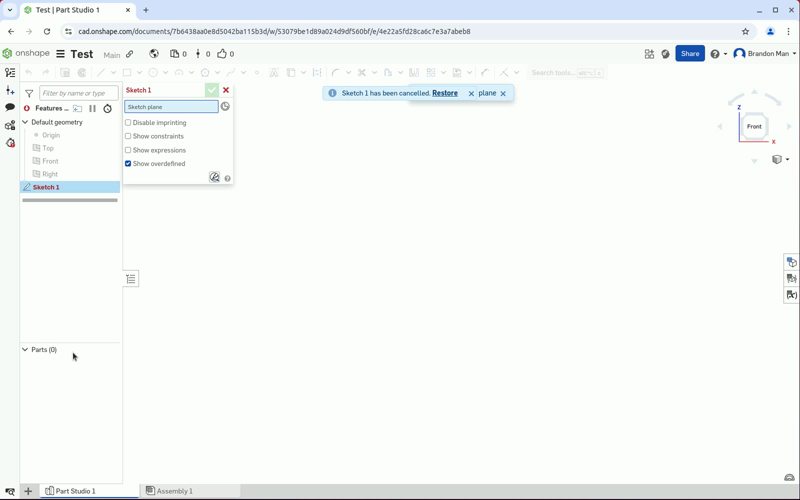
mouse_move(73, 163)
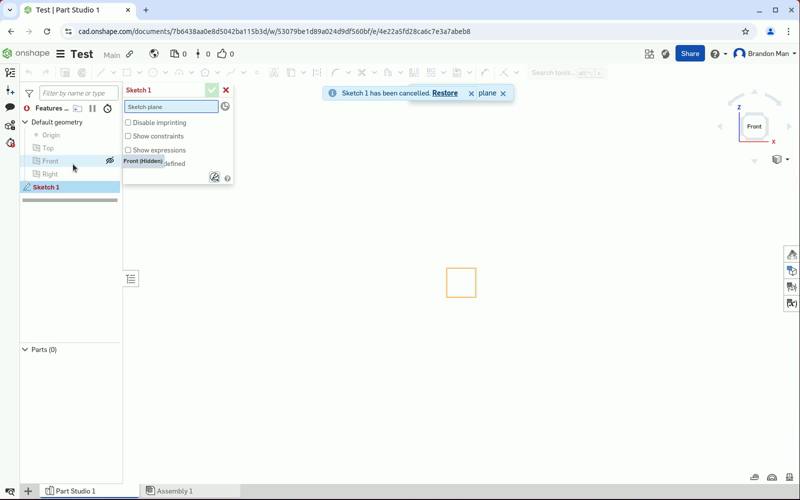
click(73, 163)
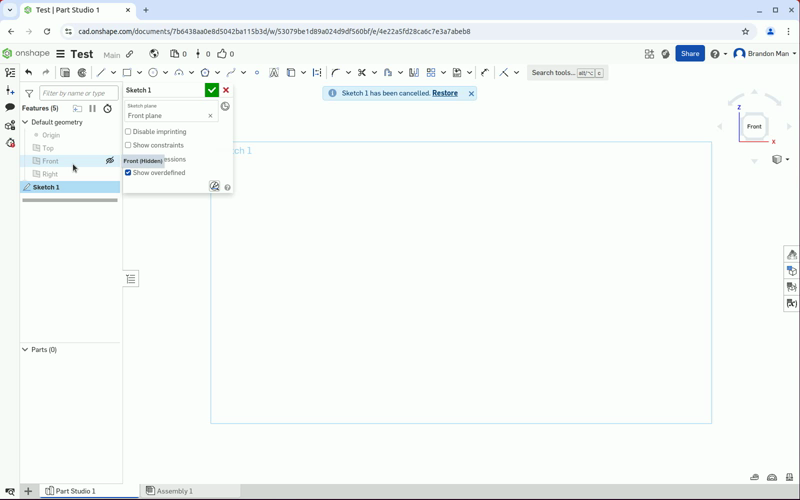
mouse_move(73, 352)
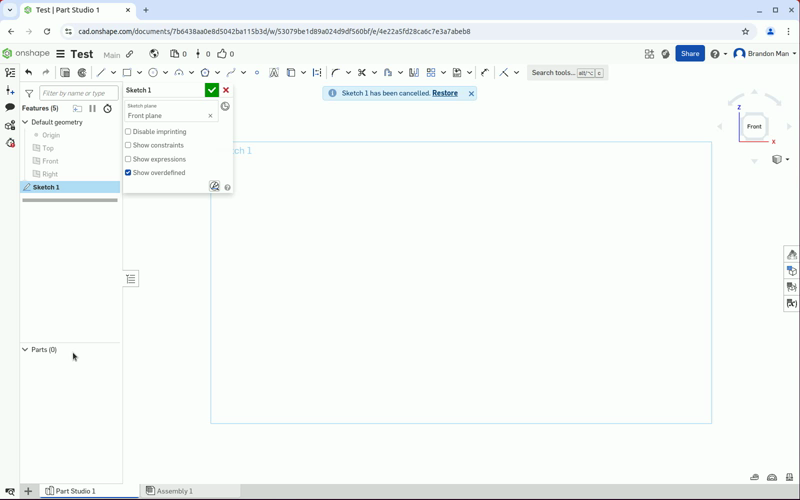
key(y)
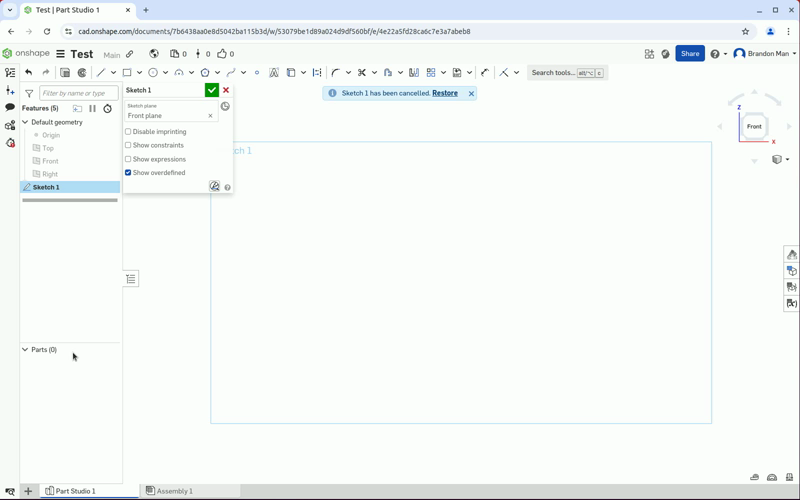
key(c)
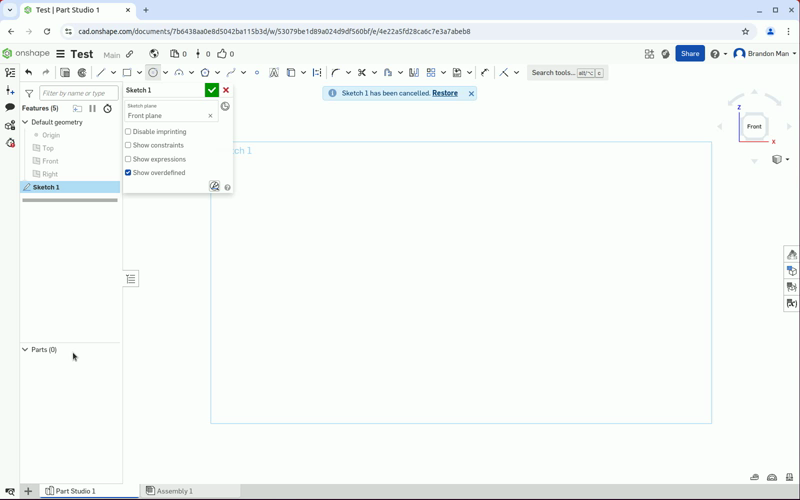
key_down(shift)
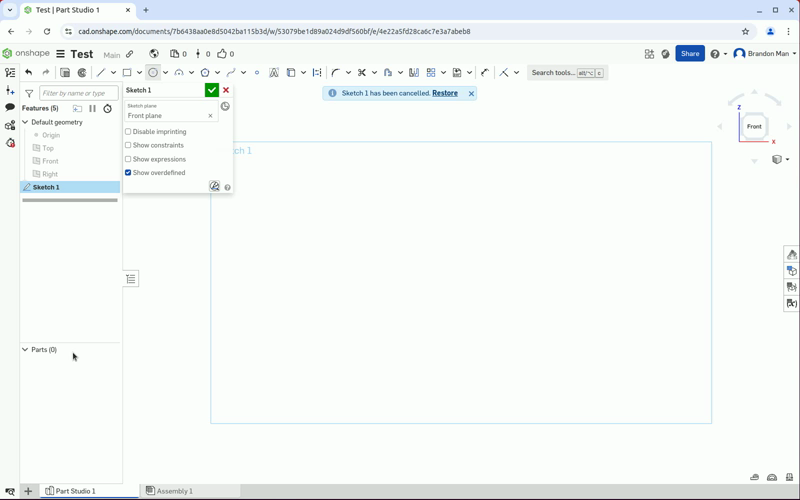
mouse_move(461, 282)
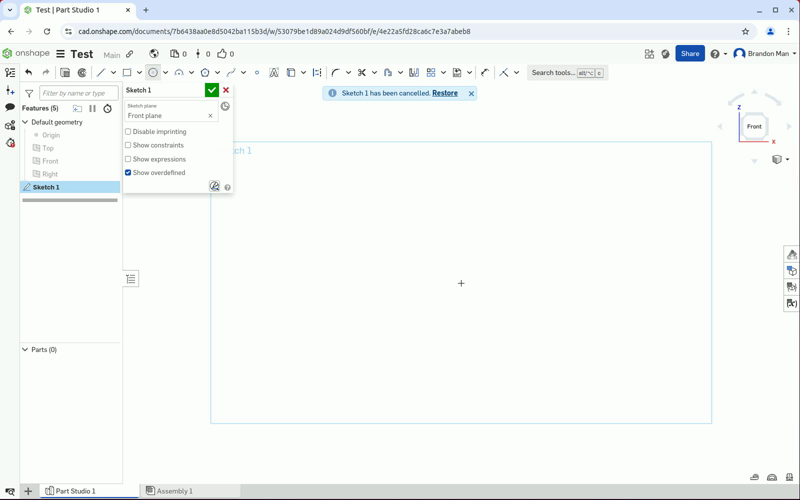
click(461, 282)
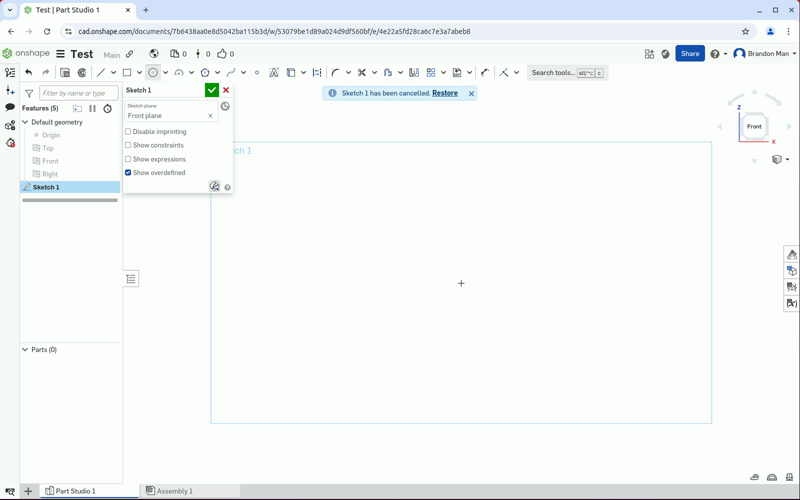
key_up(shift)
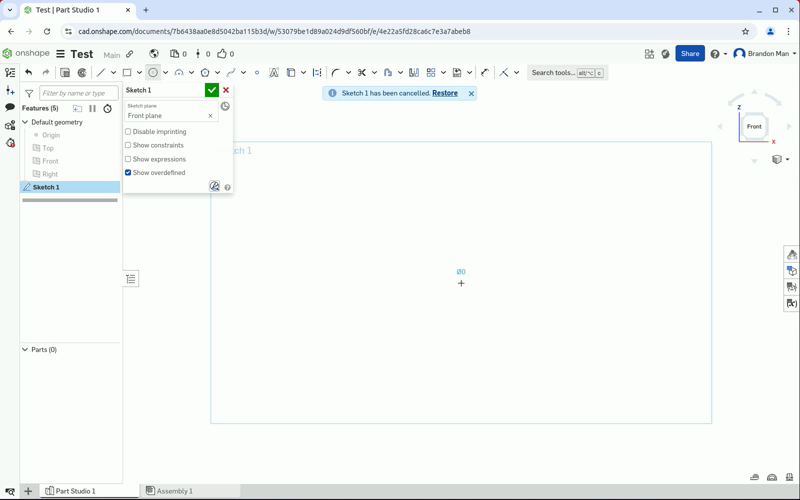
mouse_move(500, 282)
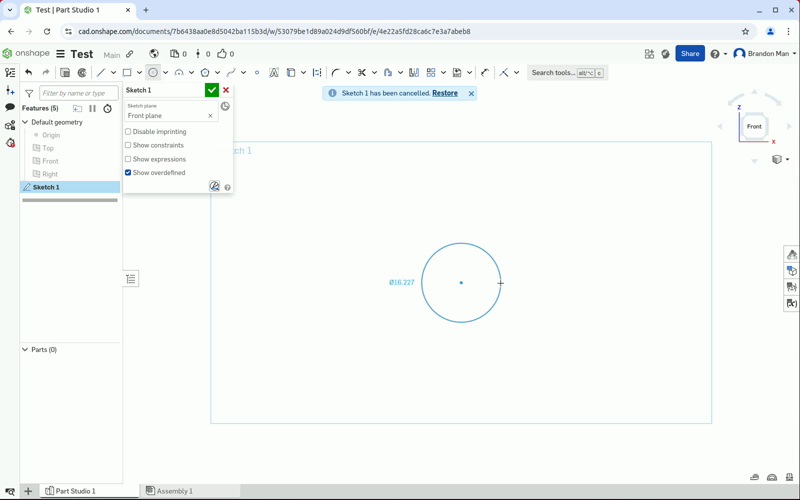
click(500, 282)
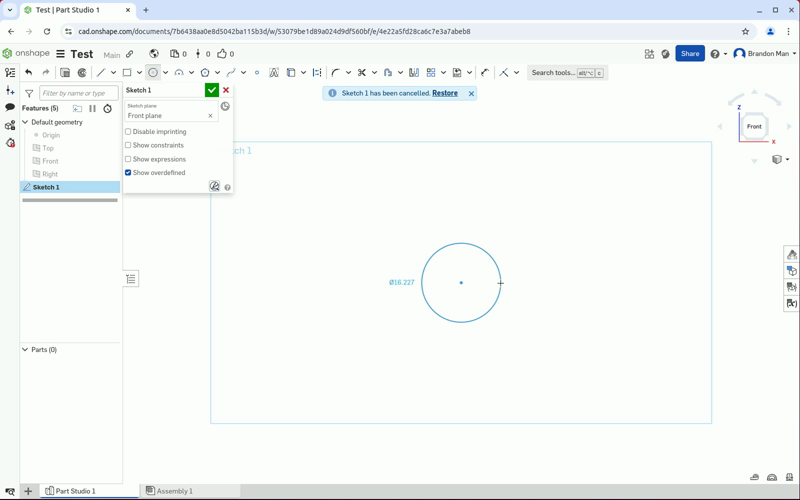
key(esc)
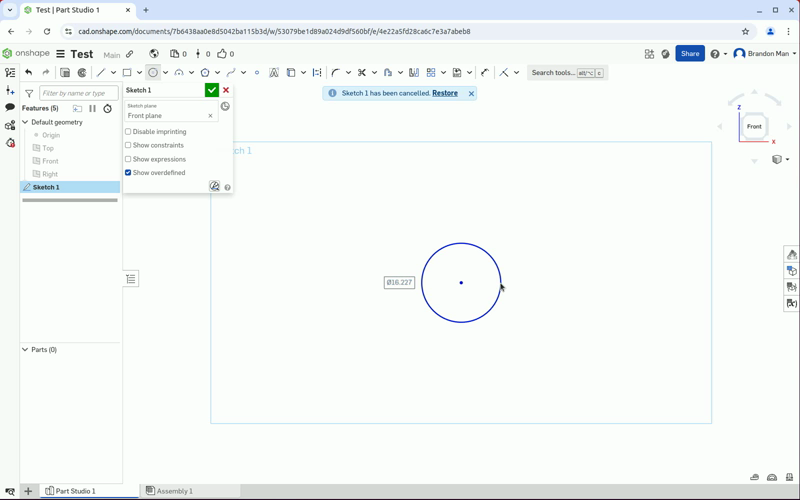
mouse_move(473, 282)
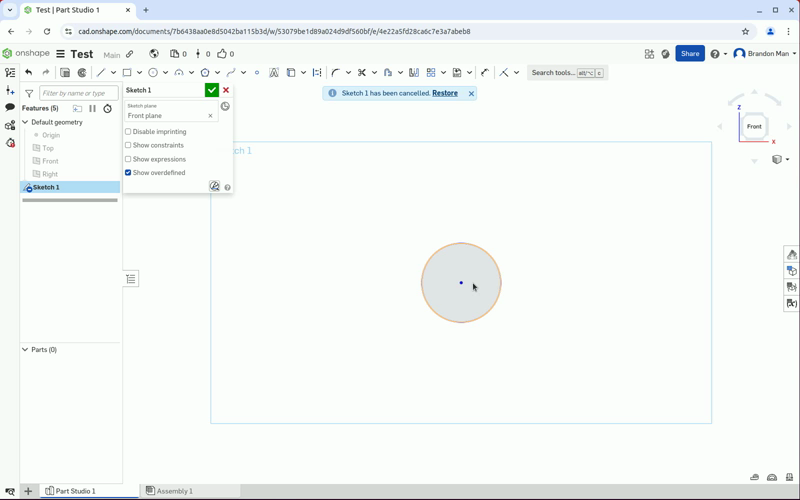
click(473, 282)
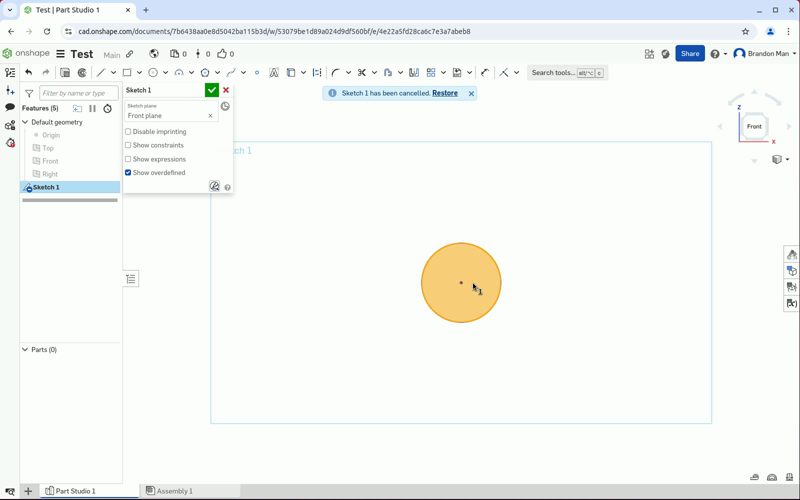
mouse_move(73, 352)
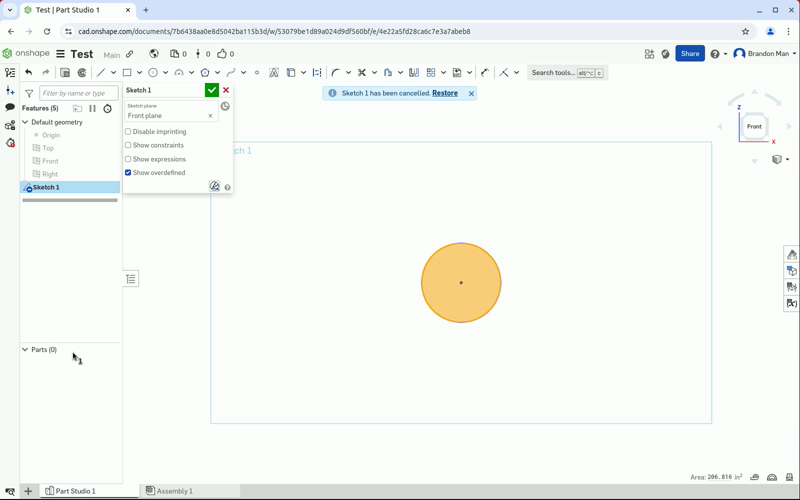
key(shift+y)
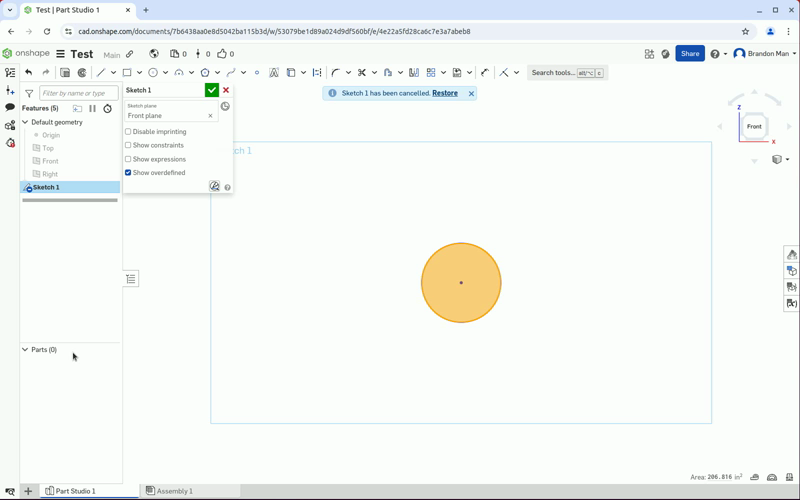
key(shift+e)
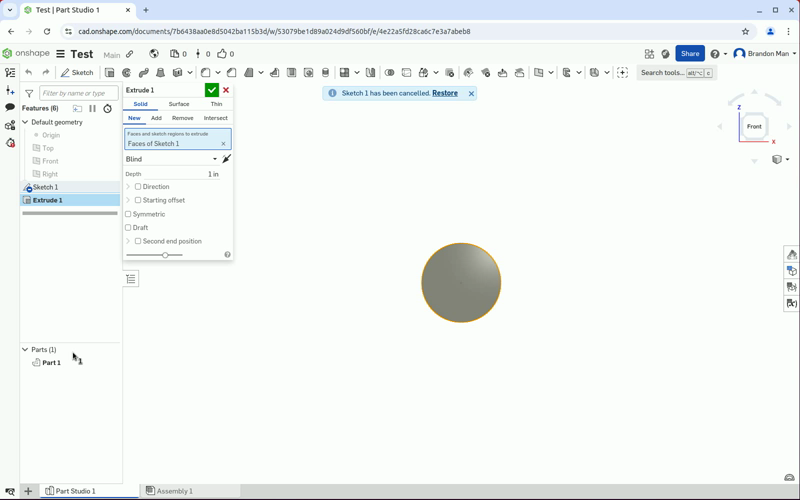
mouse_move(143, 106)
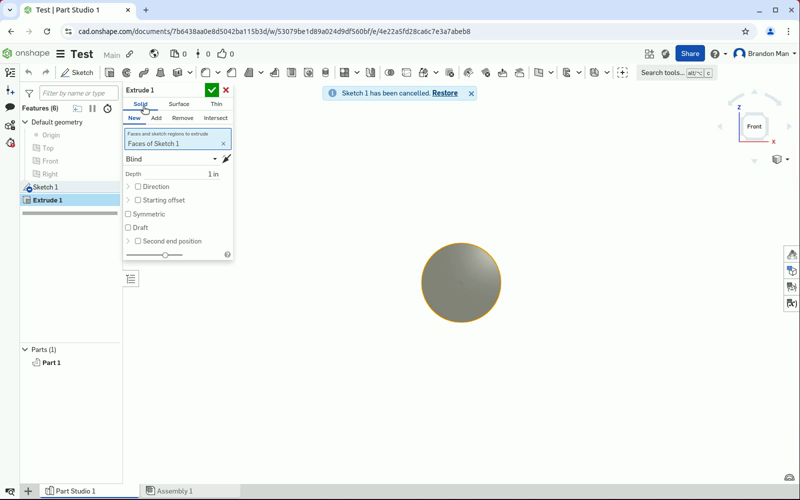
click(143, 106)
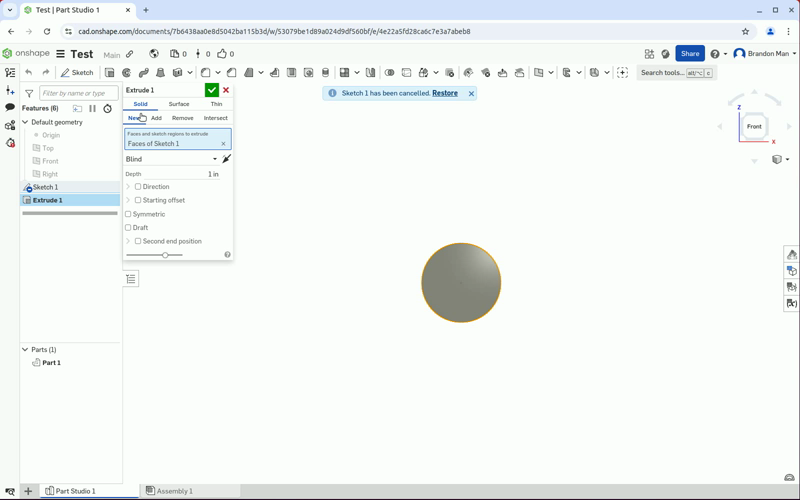
mouse_move(137, 120)
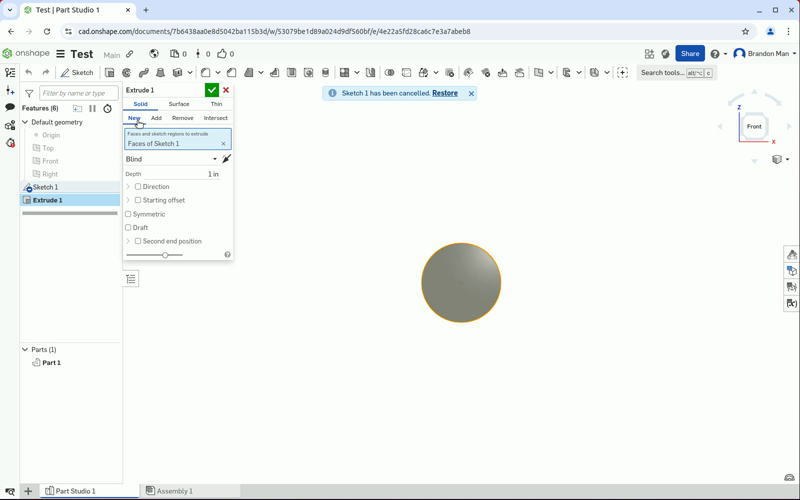
click(137, 120)
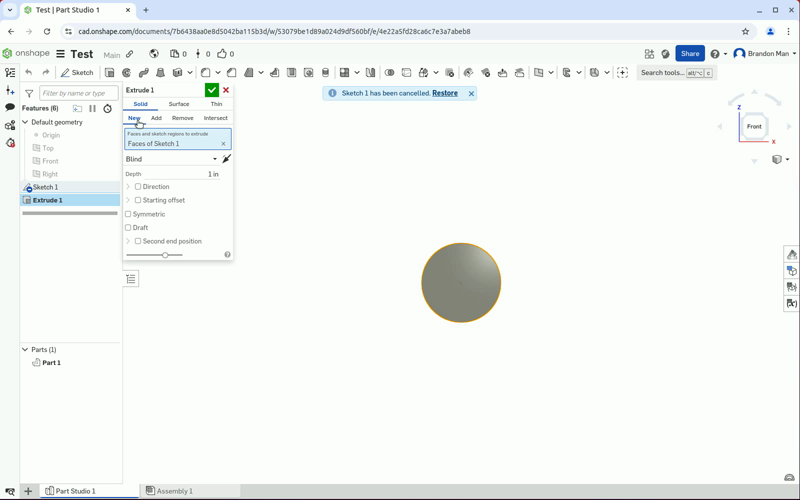
key(tab, 4)
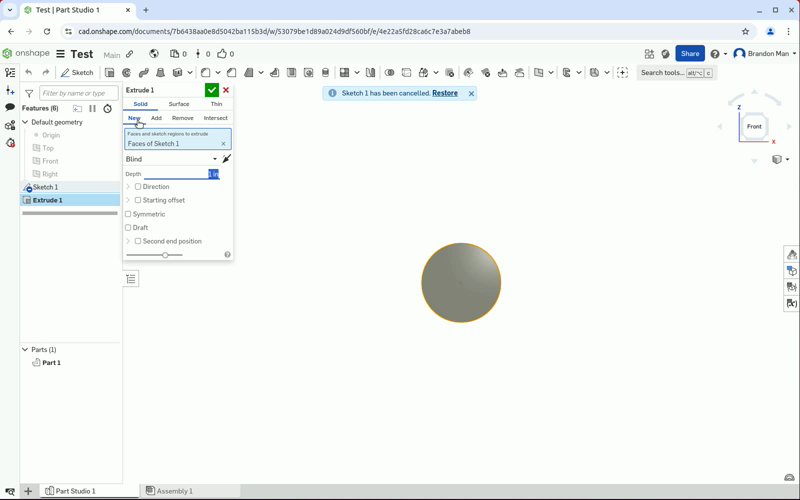
text(6.258)
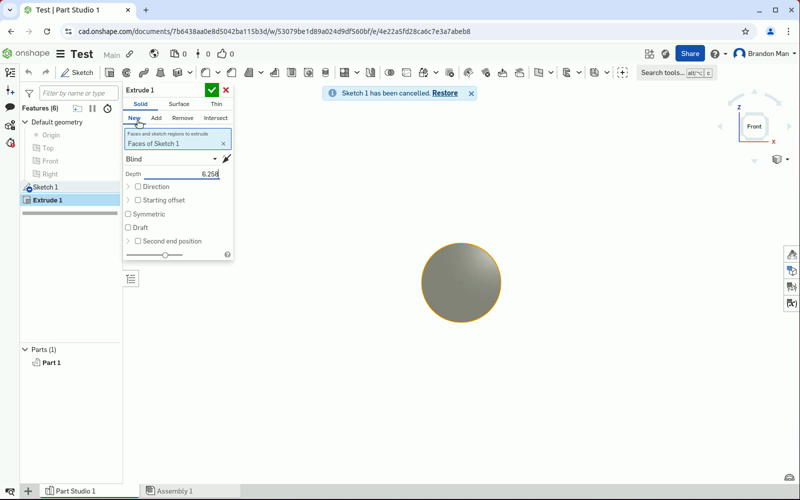
key(tab, 3)
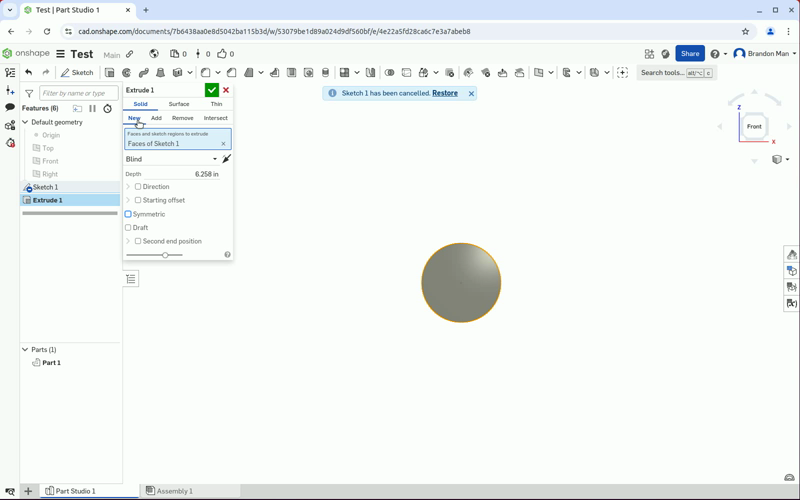
key(space)
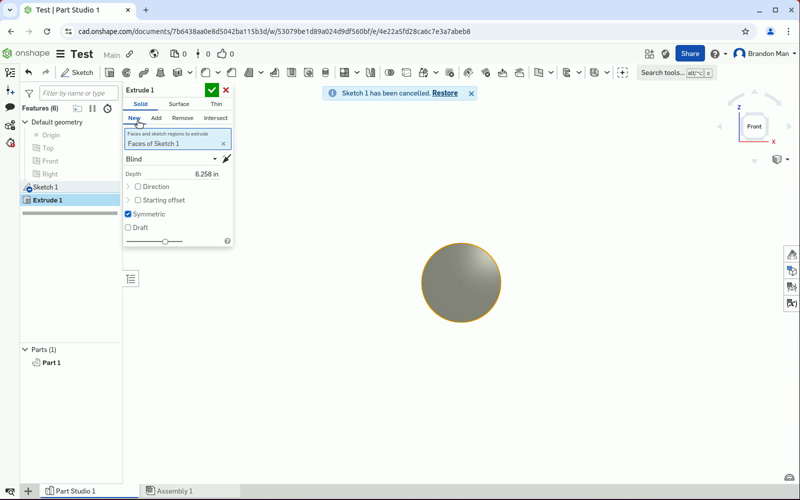
key(enter)
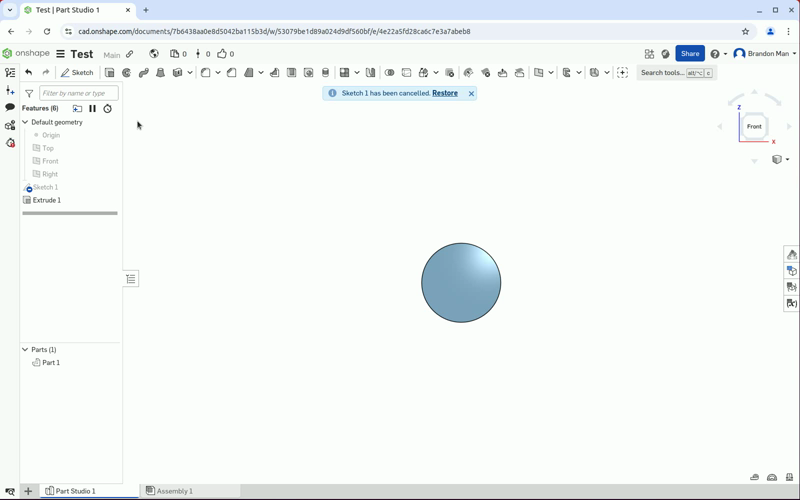
key(shift+h)
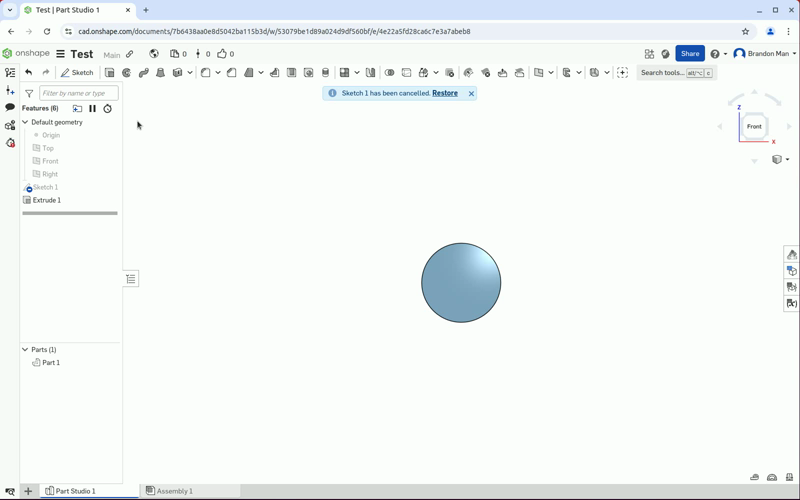
key(shift+h)
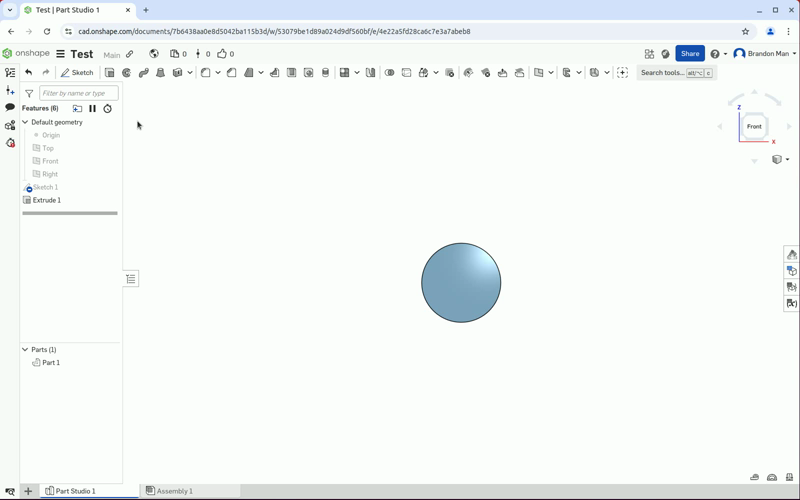
mouse_move(73, 189)
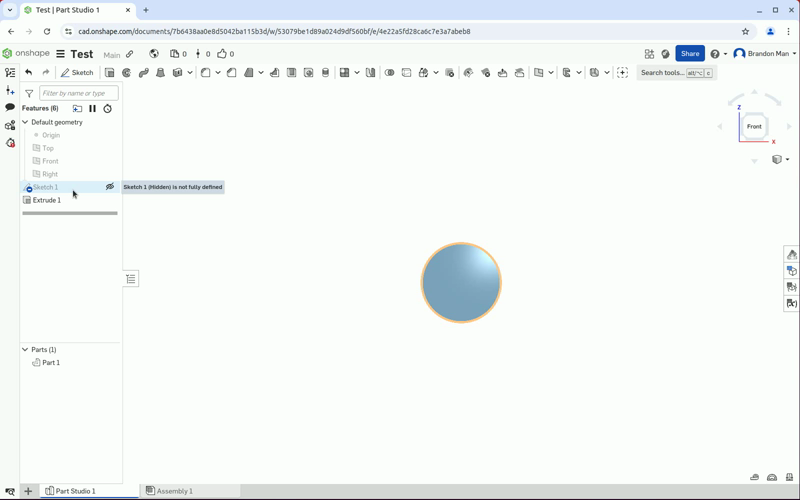
click(73, 189)
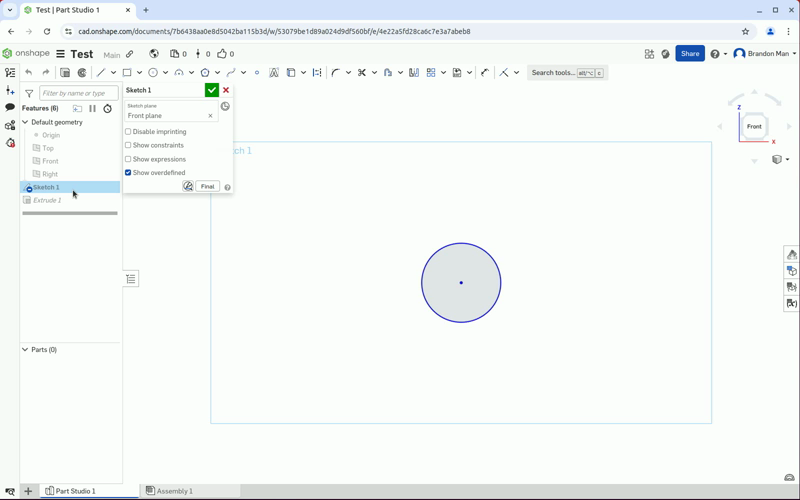
mouse_move(229, 92)
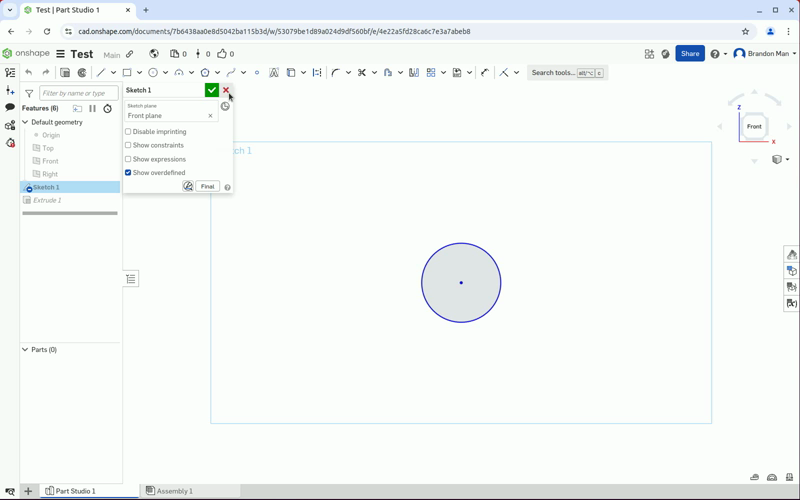
click(229, 92)
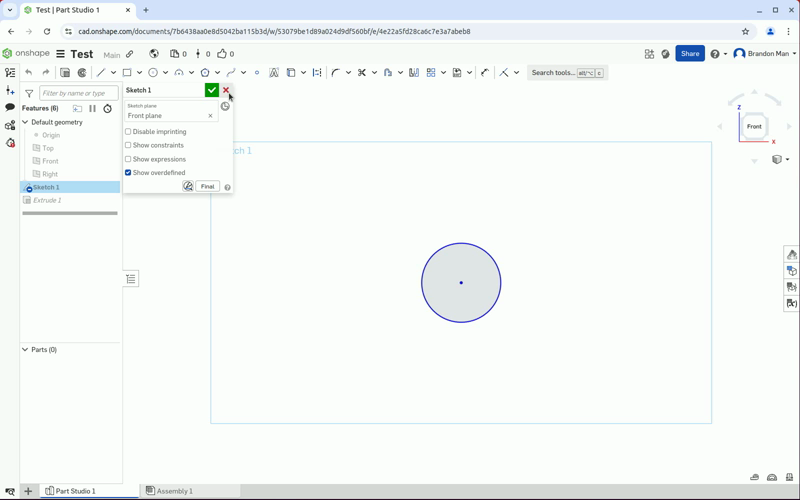
key(shift+s)
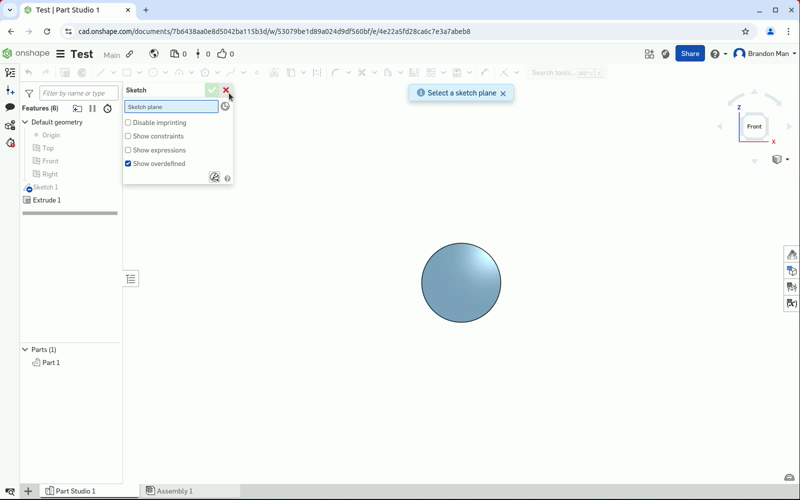
mouse_move(73, 163)
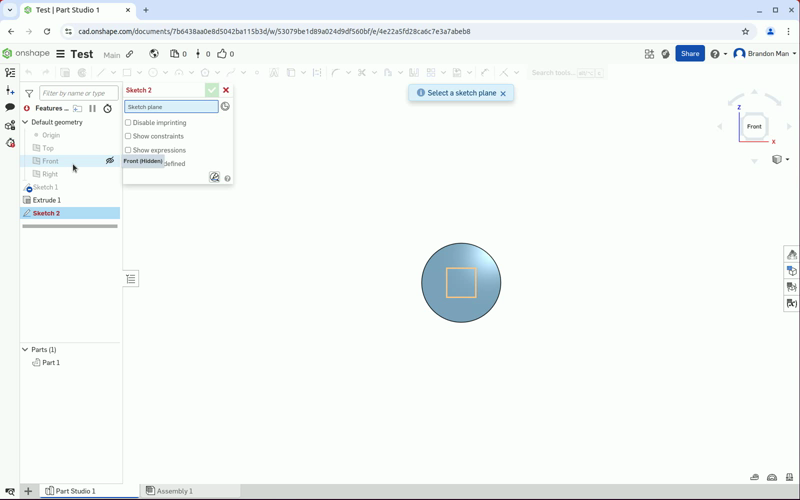
click(73, 163)
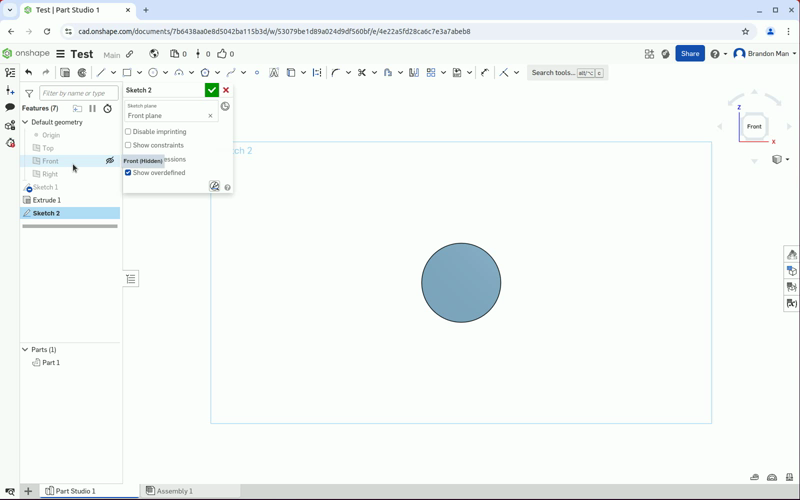
mouse_move(73, 352)
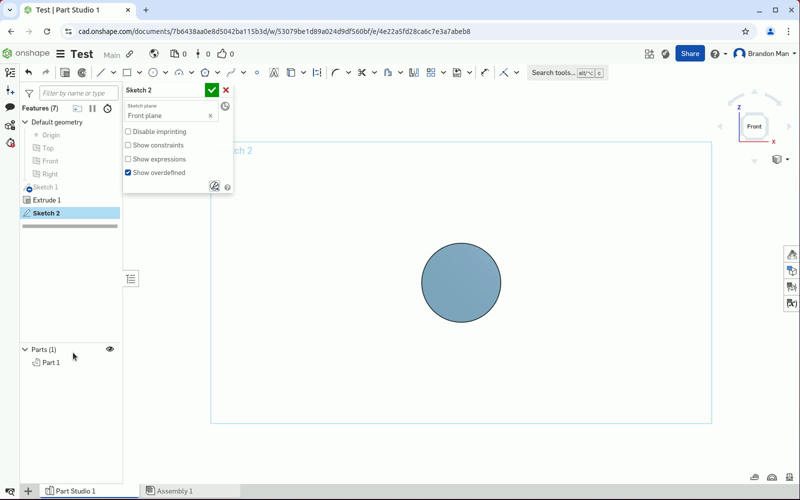
key(y)
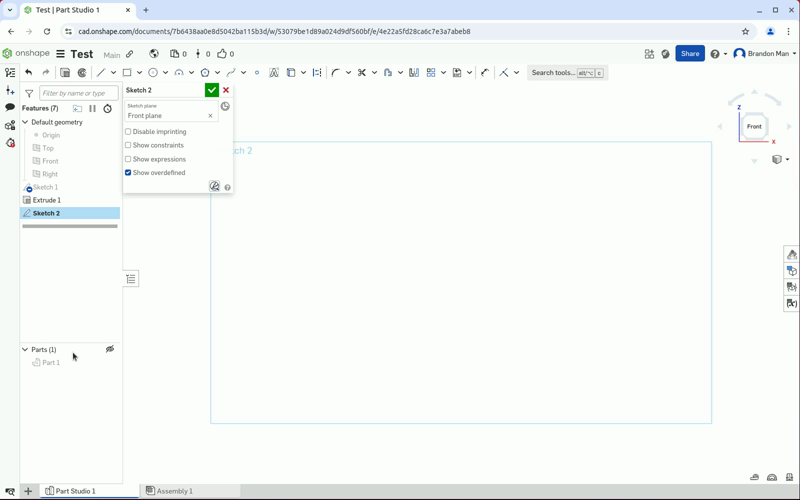
key(l)
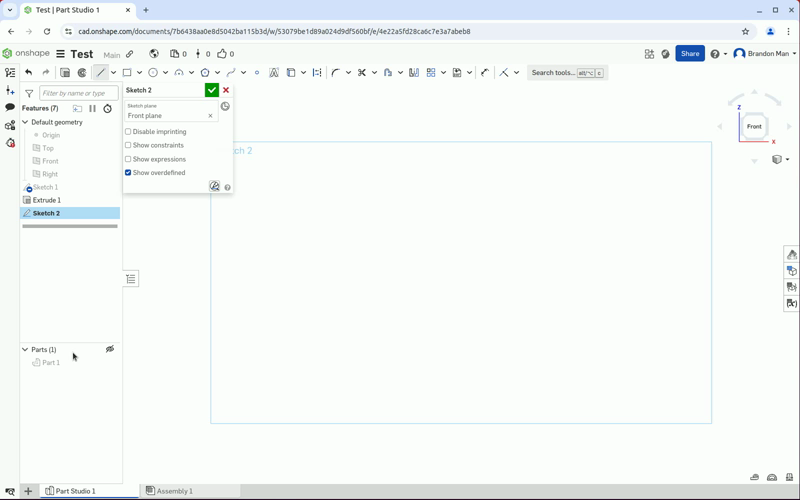
key_down(shift)
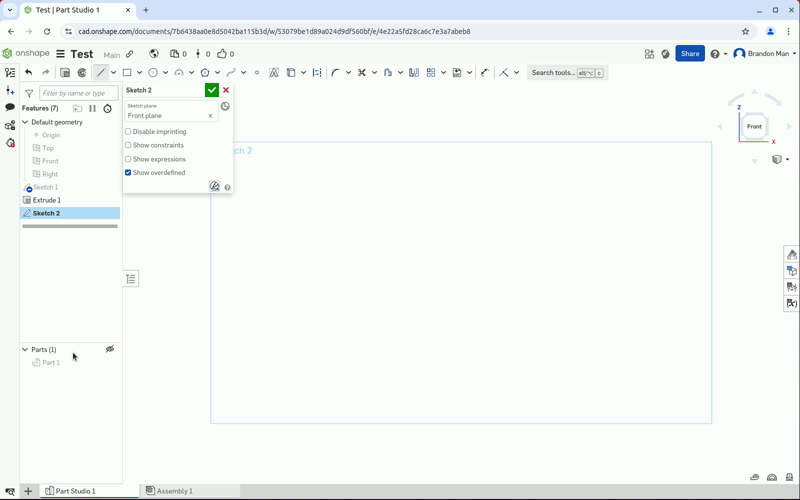
mouse_move(432, 309)
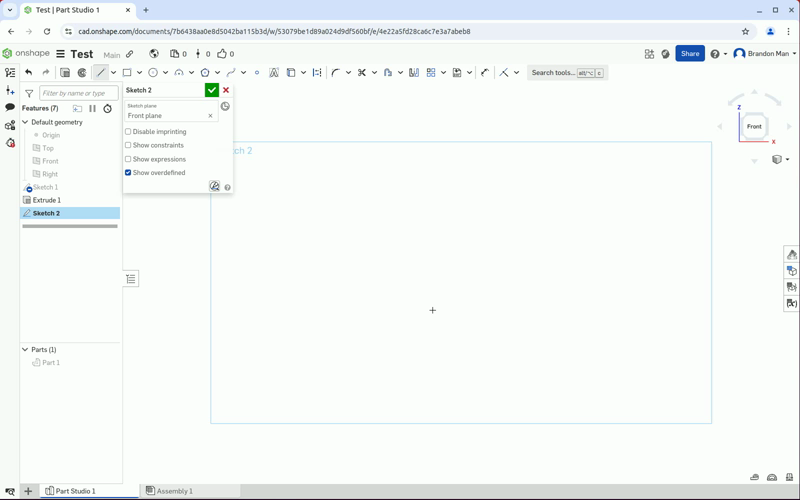
click(432, 309)
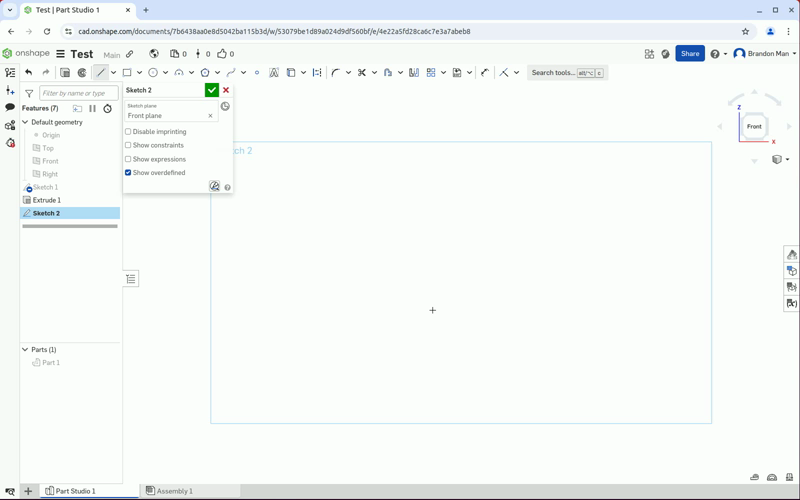
key_up(shift)
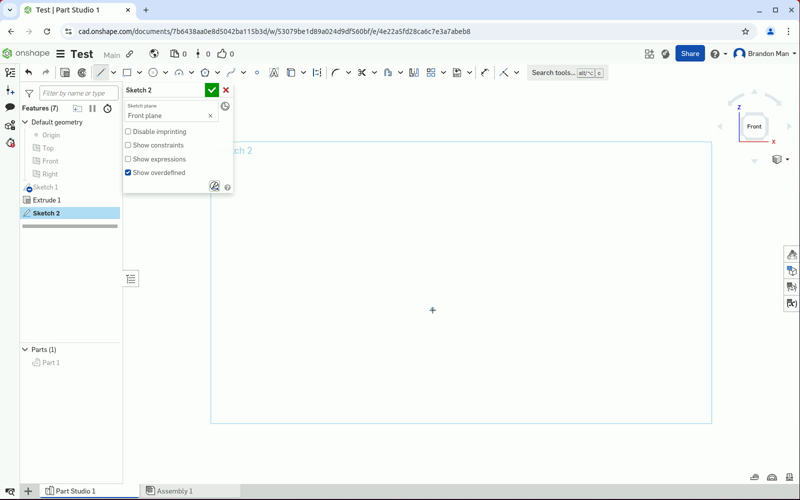
key_down(shift)
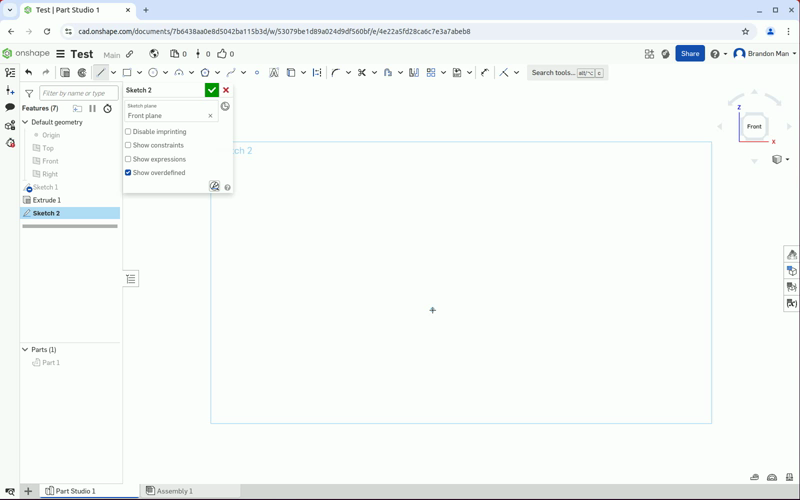
mouse_move(462, 309)
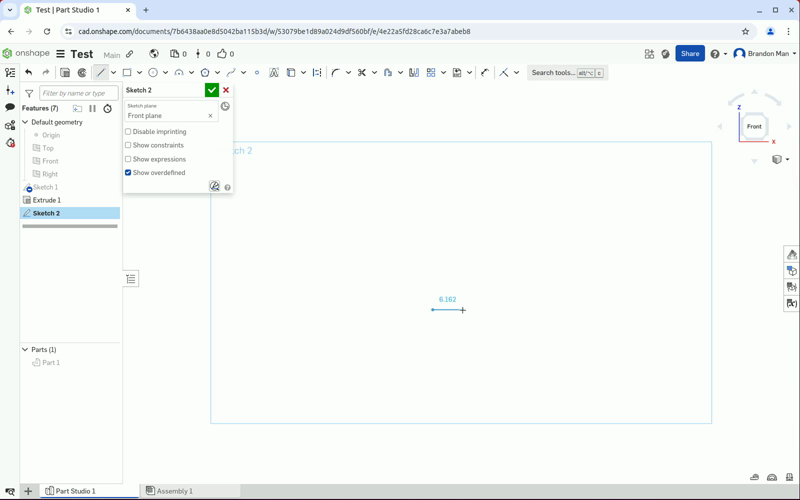
mouse_move(444, 366)
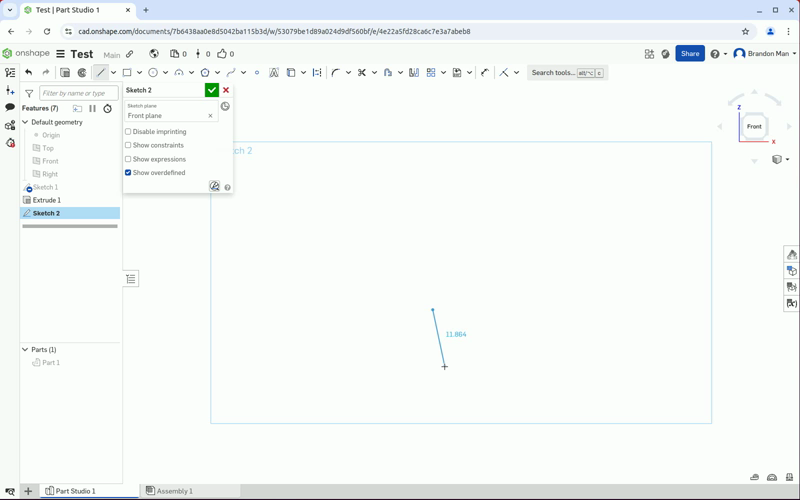
click(444, 366)
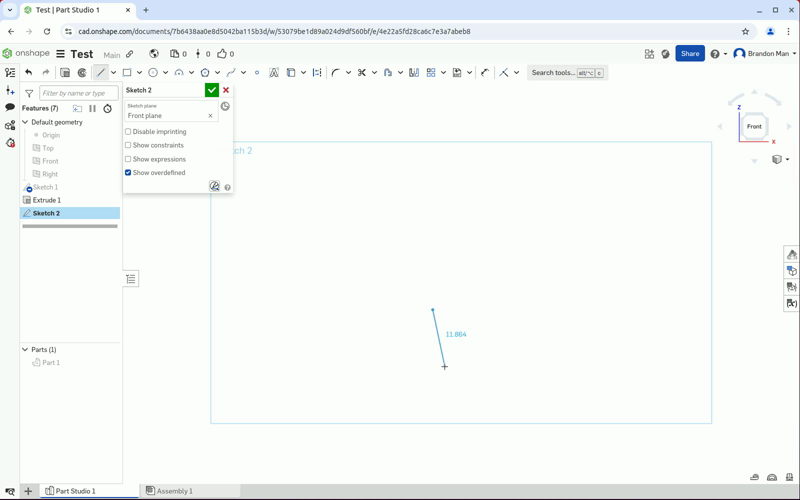
key_up(shift)
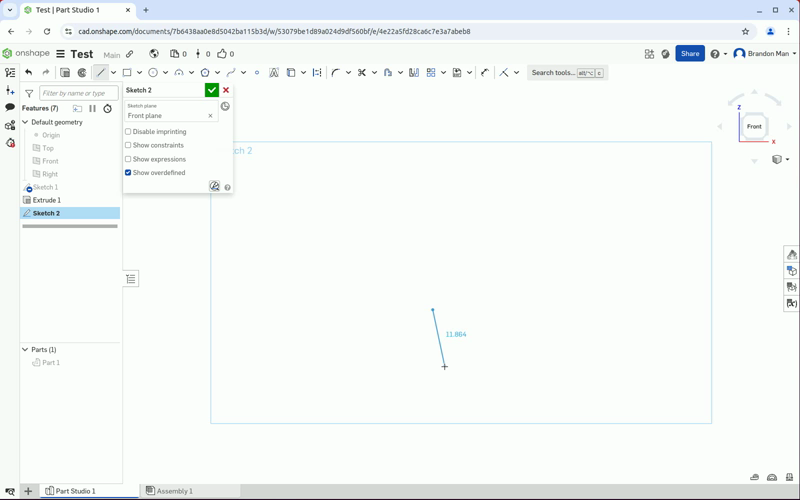
key(esc)
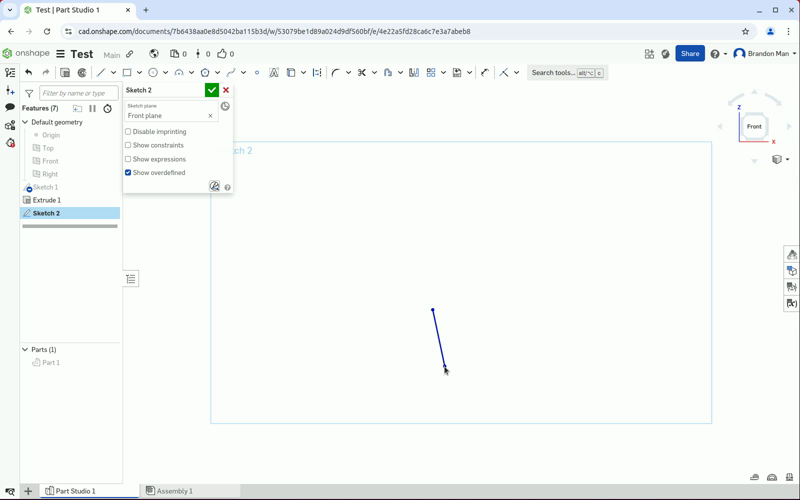
key(a)
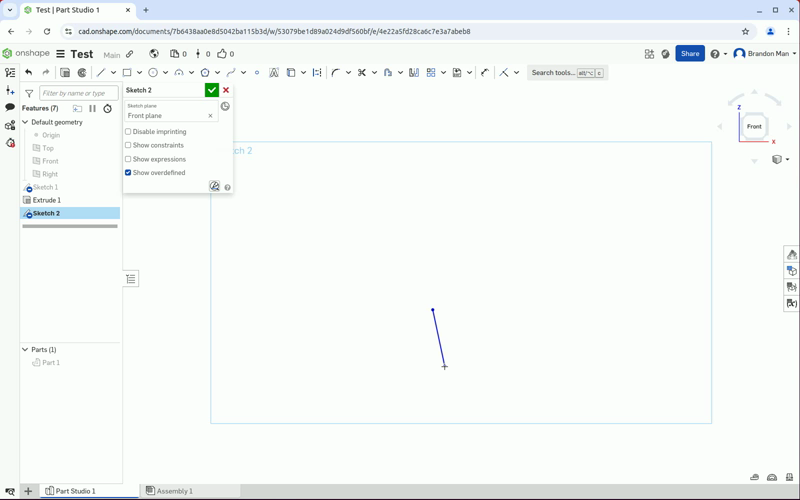
mouse_move(444, 366)
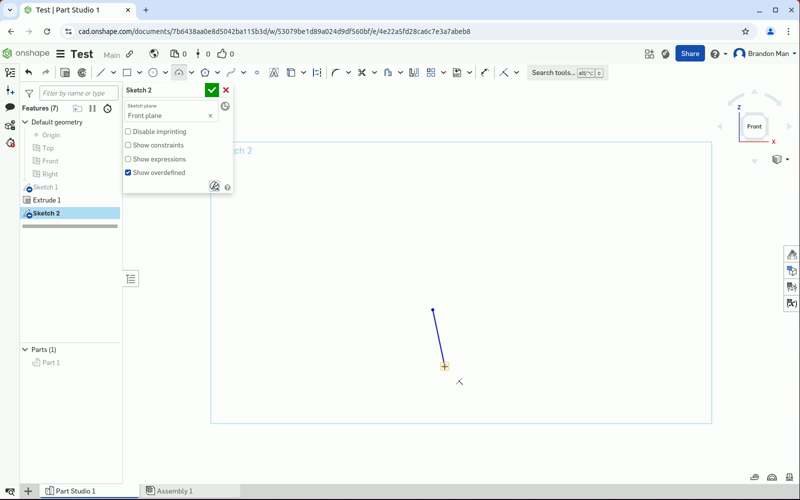
click(444, 366)
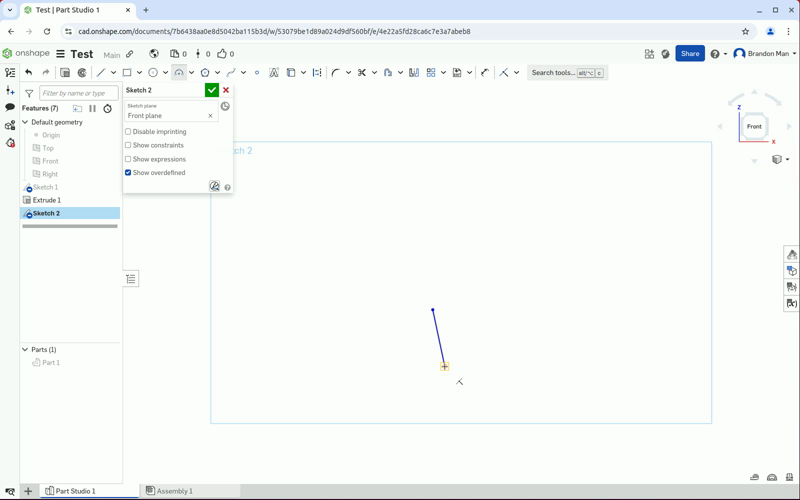
key_down(shift)
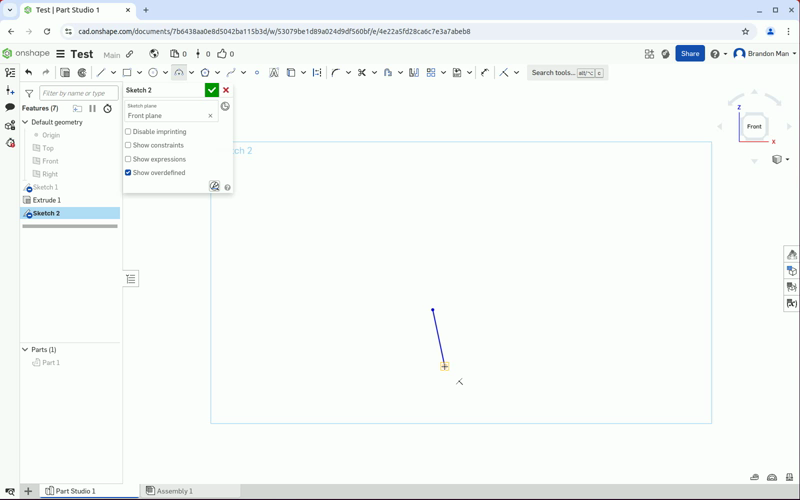
mouse_move(477, 366)
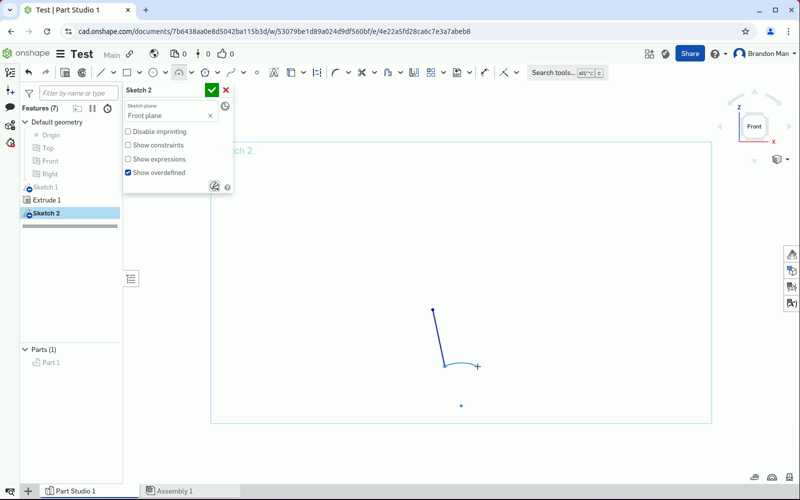
click(477, 366)
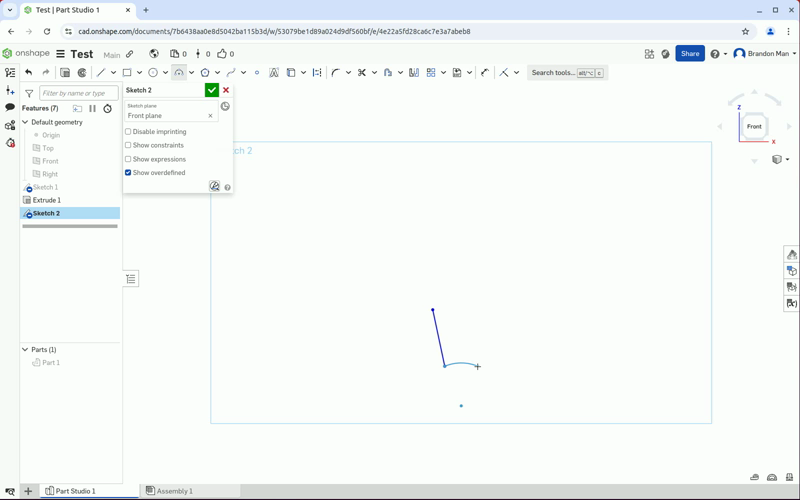
mouse_move(461, 357)
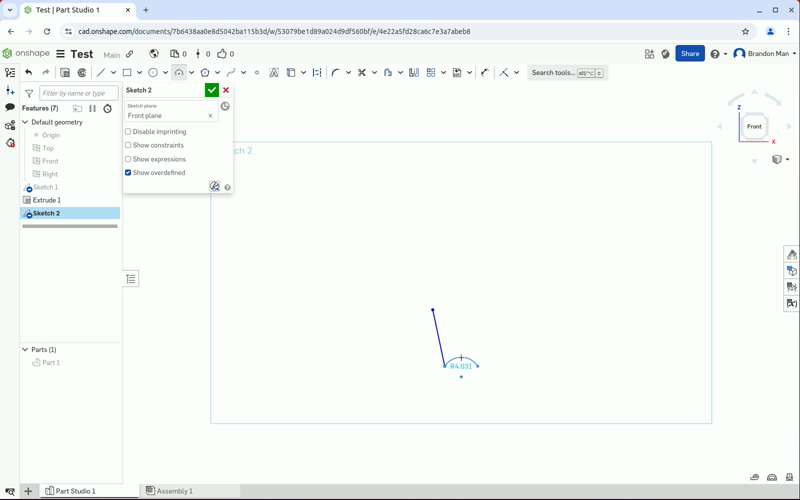
click(461, 357)
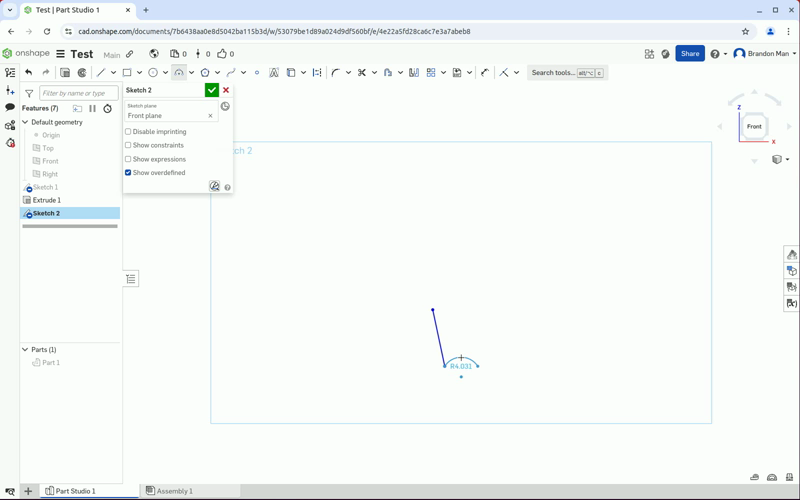
key_up(shift)
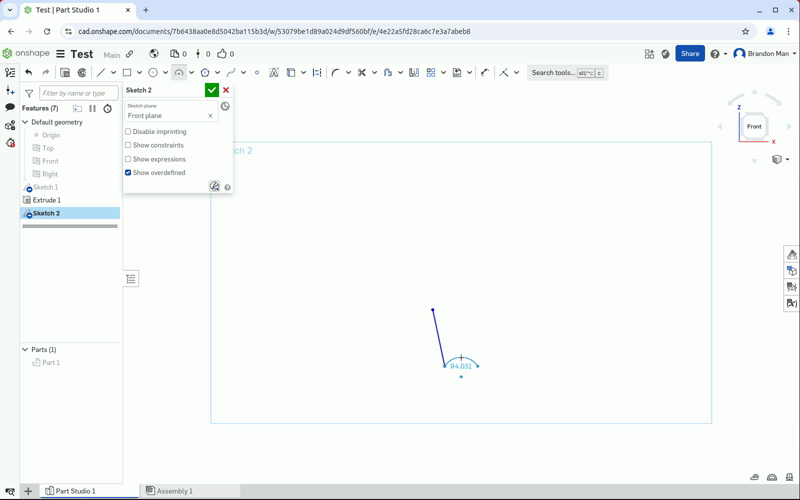
key(esc)
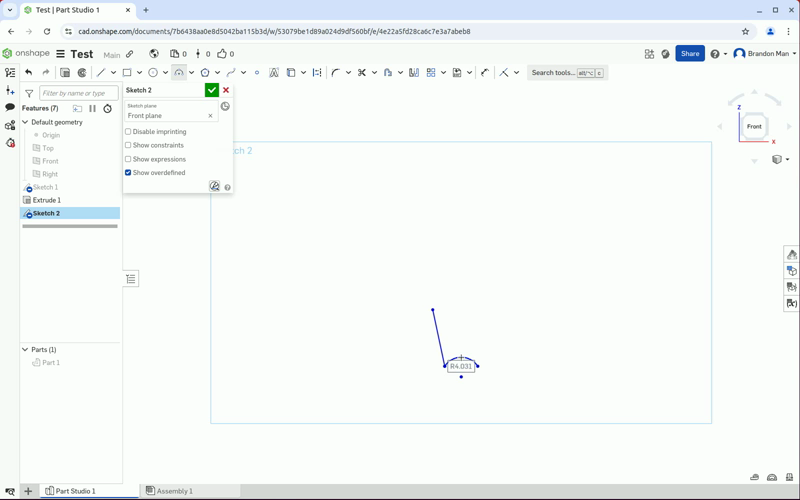
key(l)
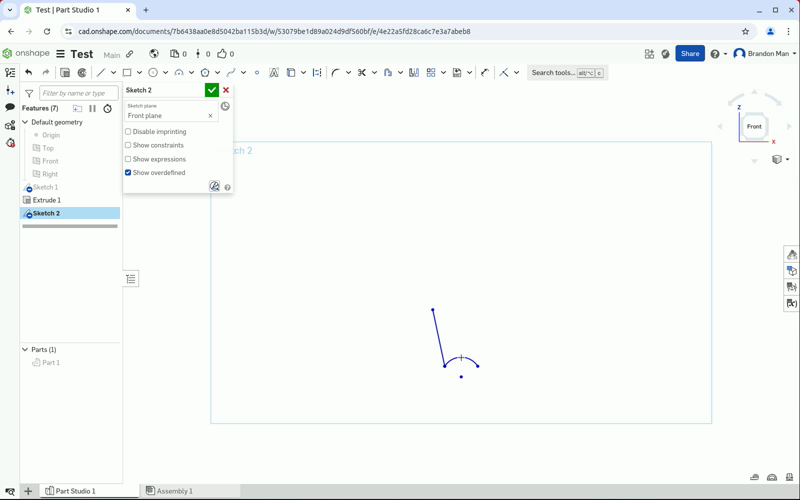
mouse_move(477, 366)
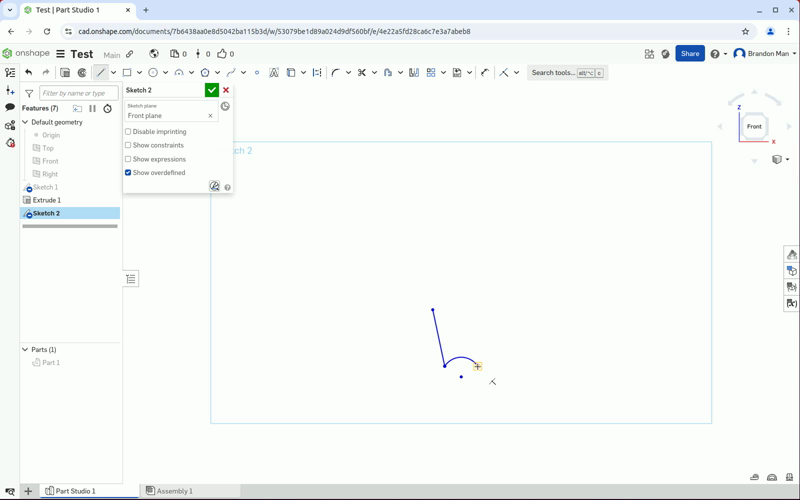
click(477, 366)
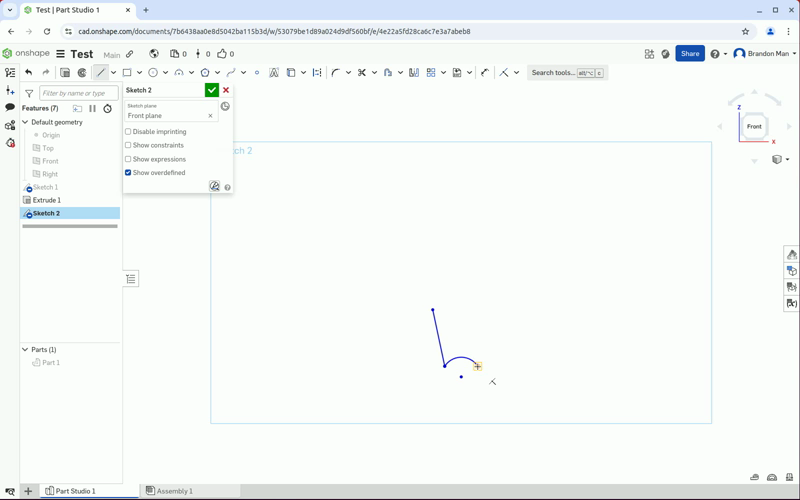
key_down(shift)
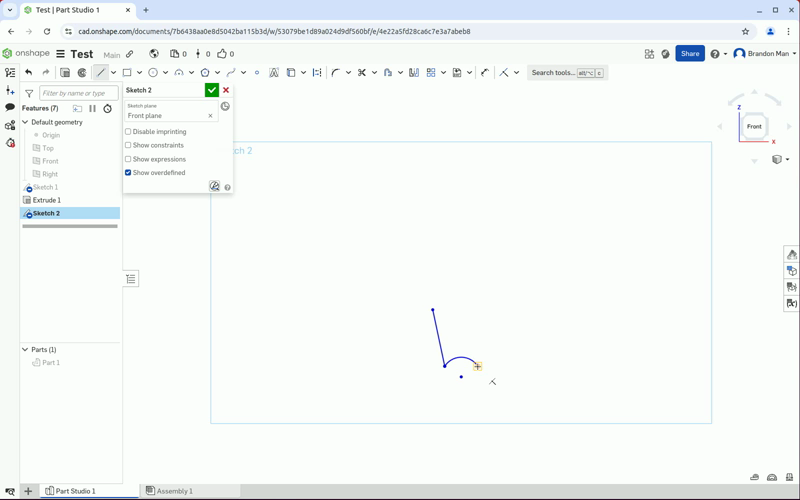
mouse_move(507, 366)
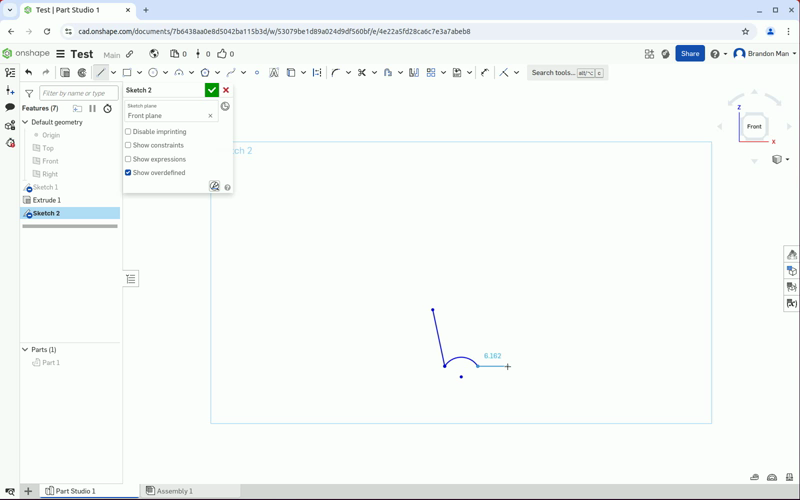
mouse_move(489, 309)
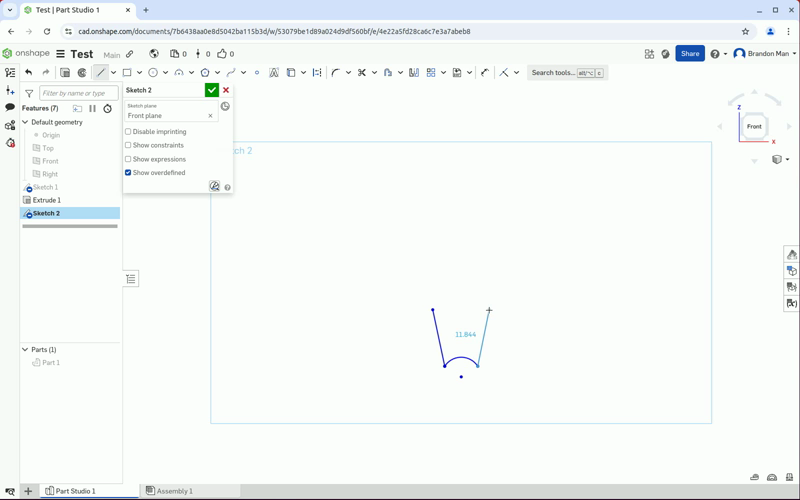
click(489, 309)
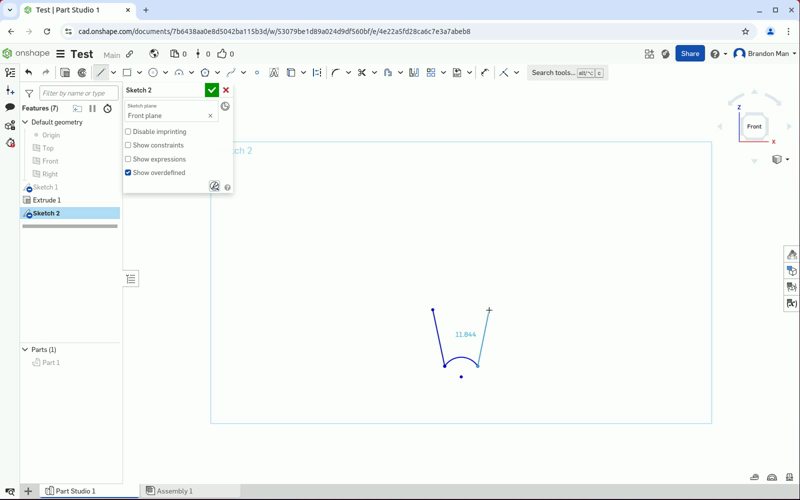
key_up(shift)
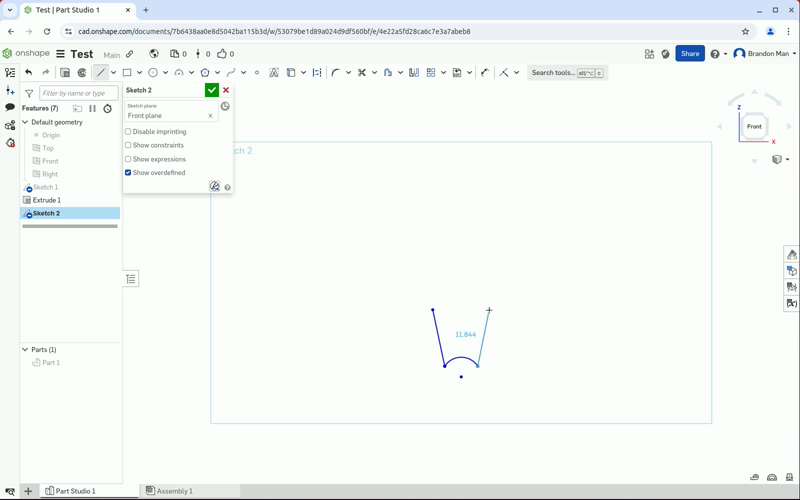
key(esc)
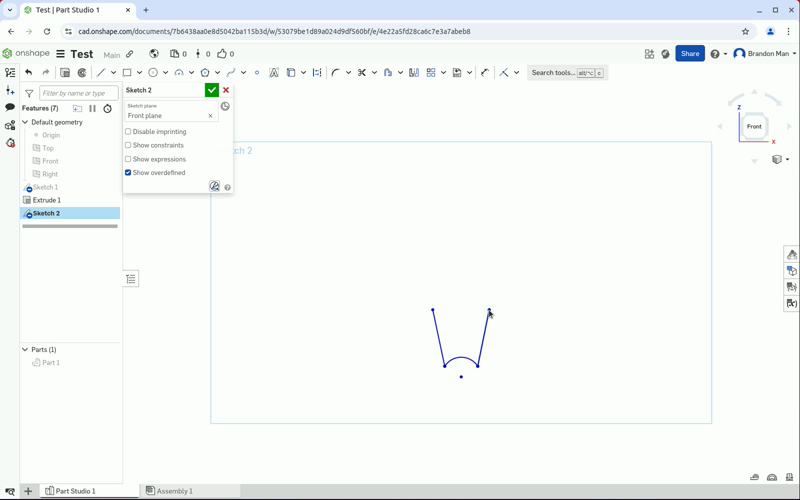
key(a)
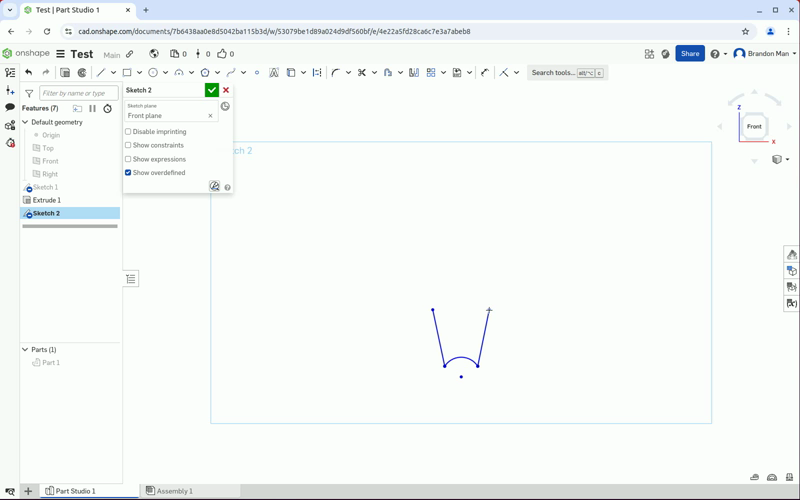
mouse_move(489, 309)
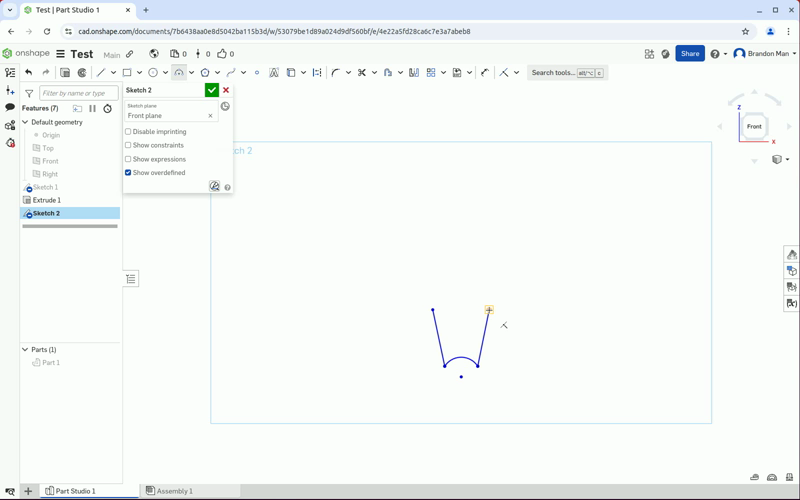
click(489, 309)
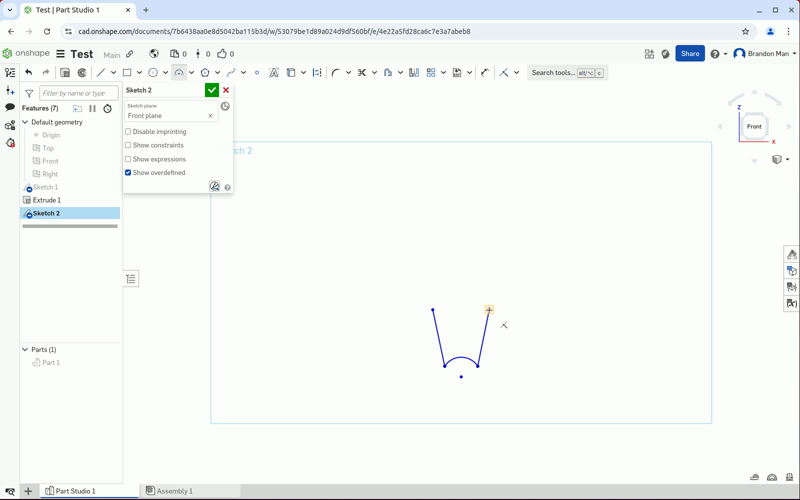
mouse_move(432, 309)
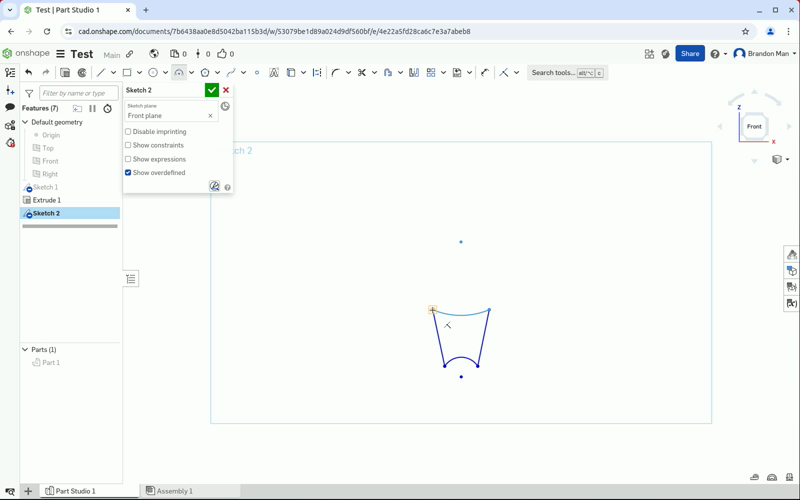
click(432, 309)
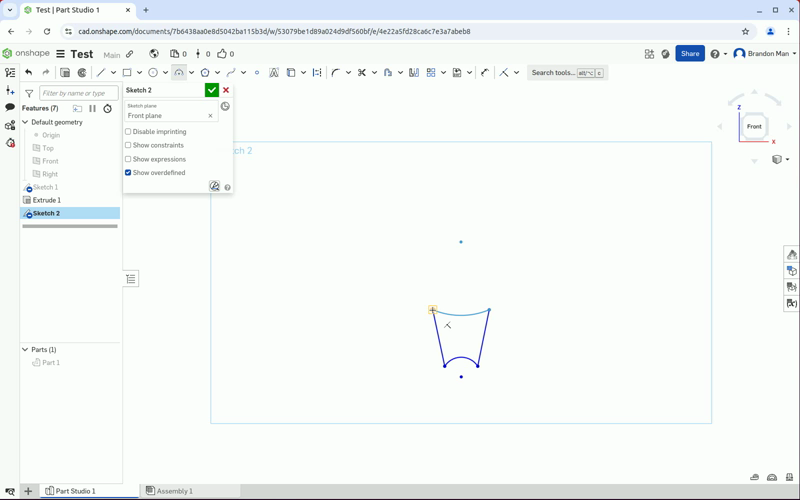
key_down(shift)
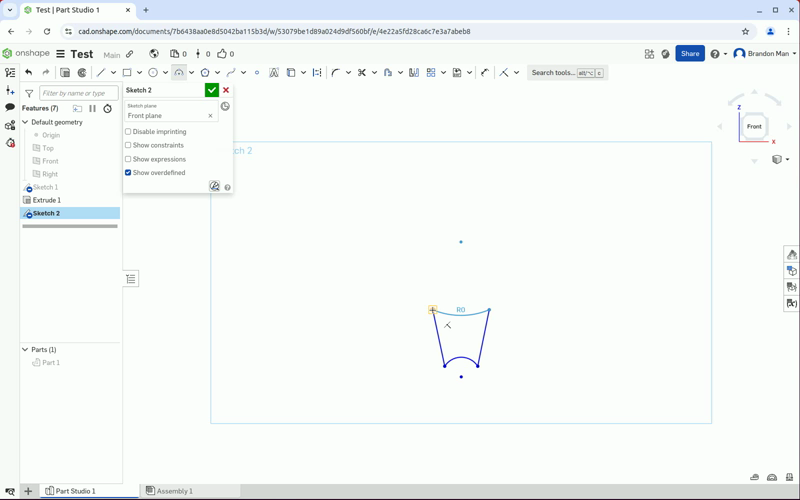
mouse_move(461, 322)
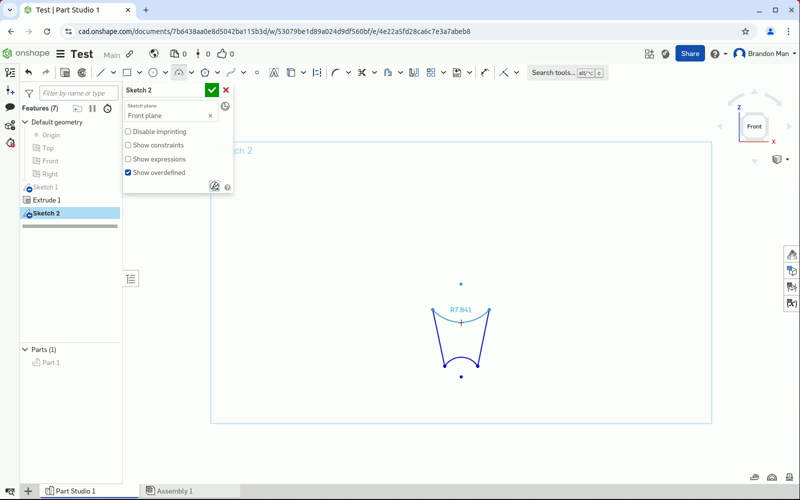
click(461, 322)
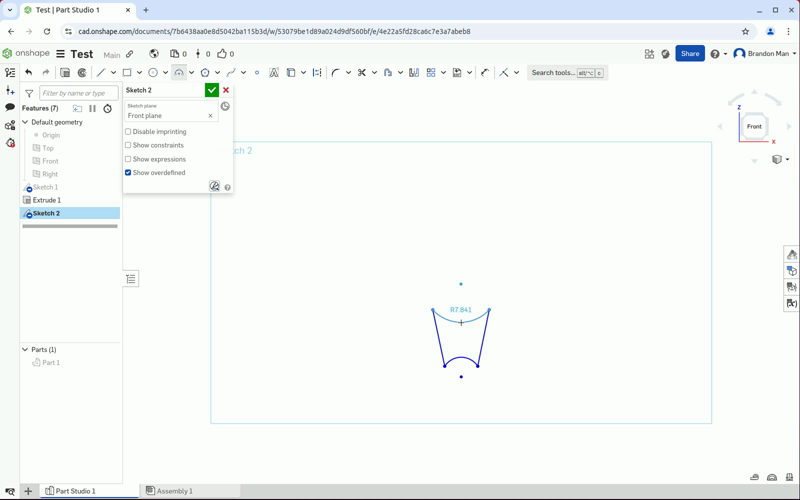
key_up(shift)
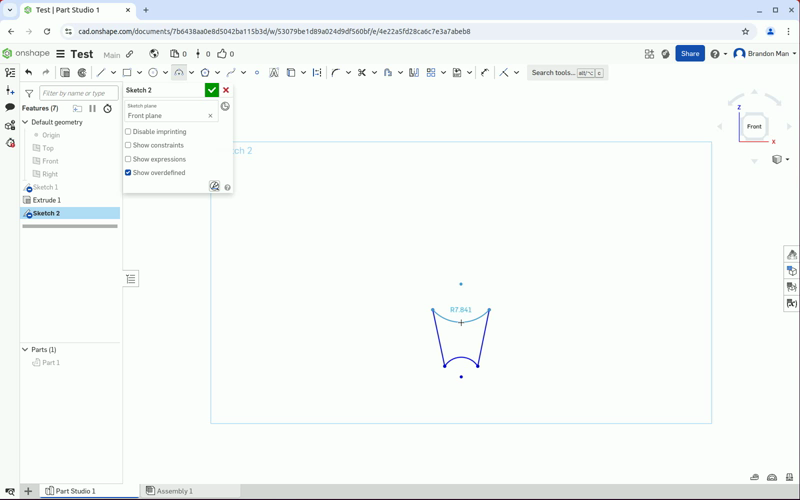
key(esc)
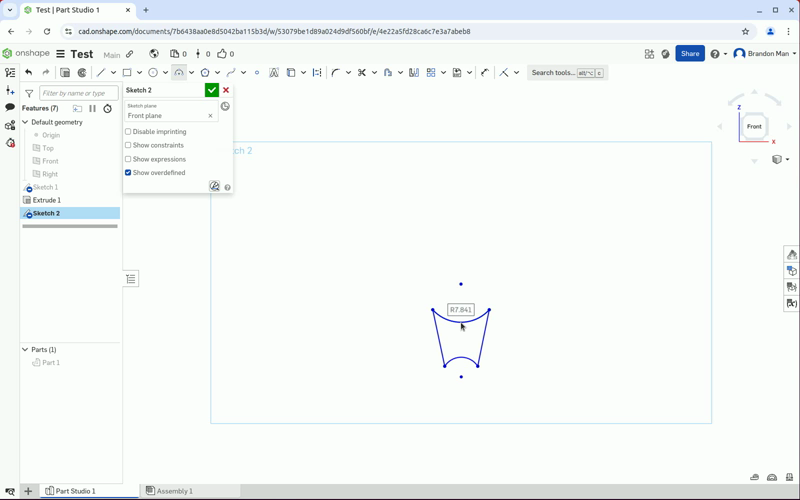
mouse_move(462, 336)
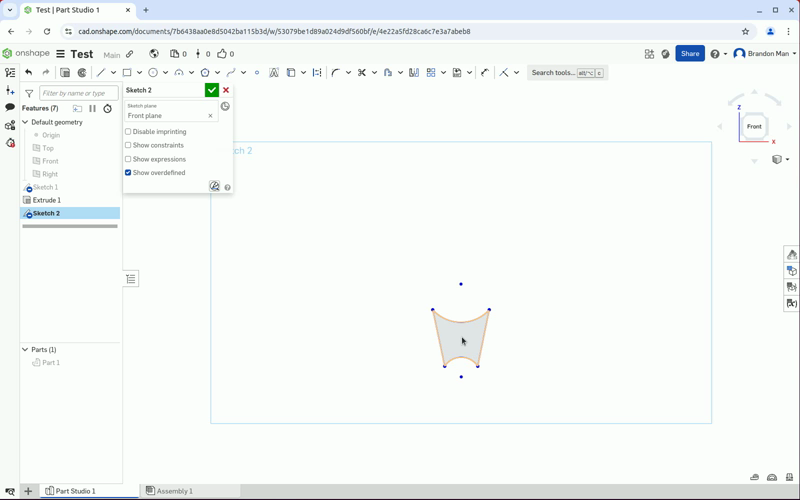
click(462, 336)
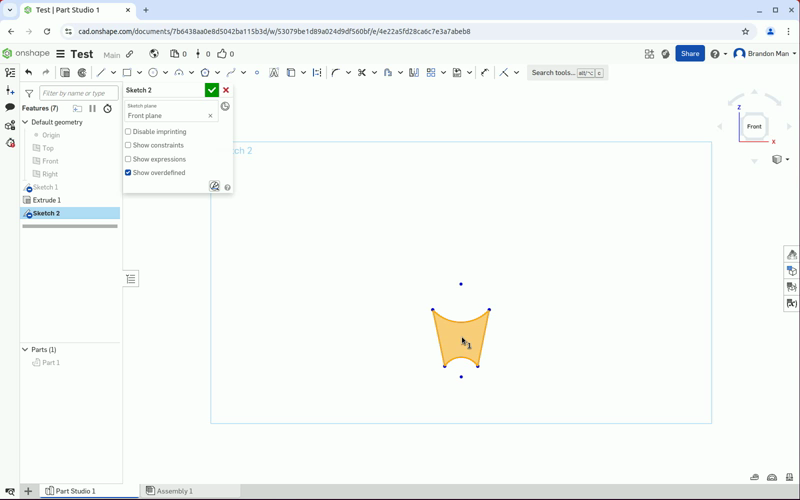
mouse_move(73, 352)
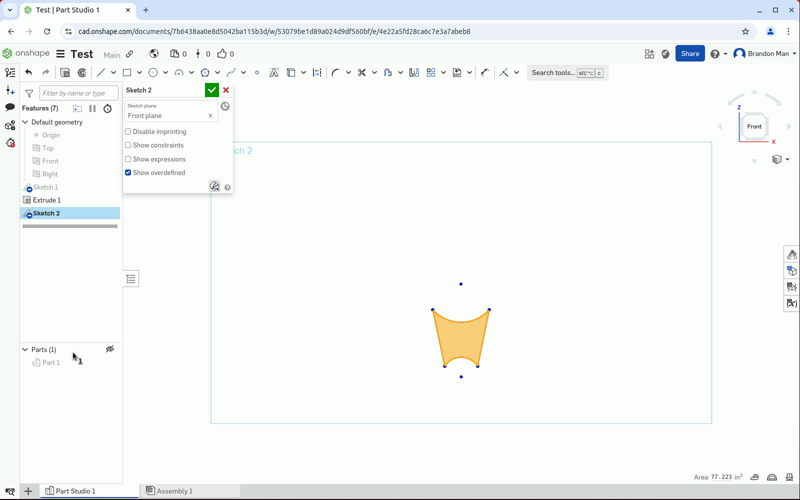
key(shift+y)
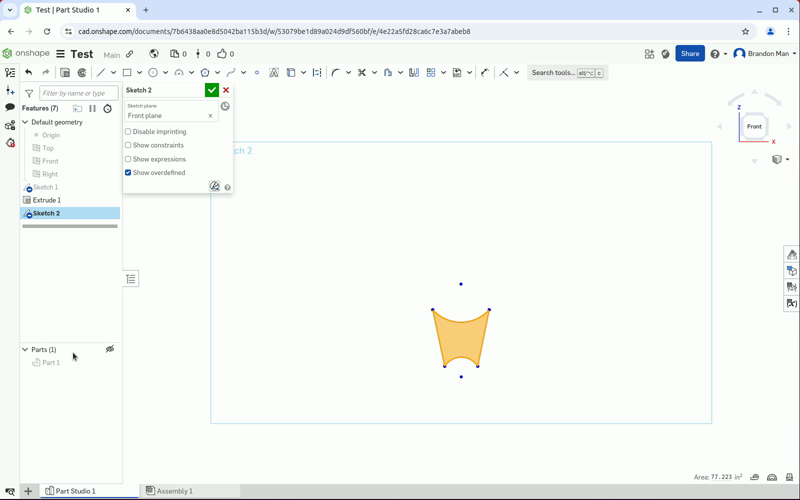
key(shift+e)
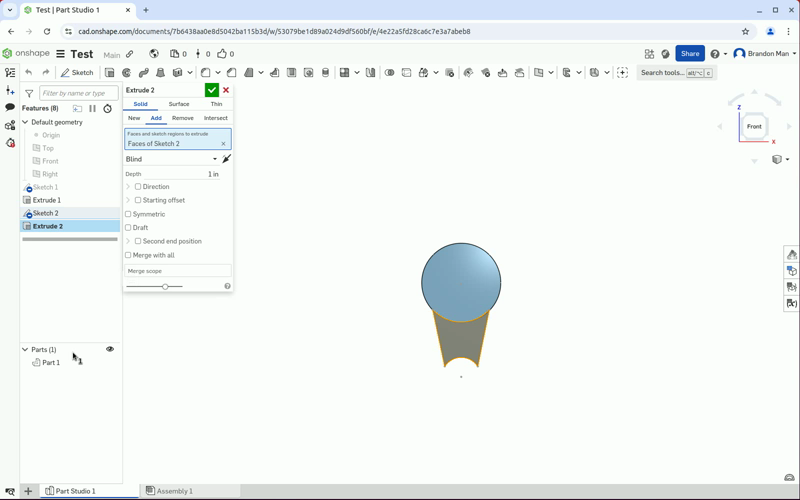
mouse_move(143, 106)
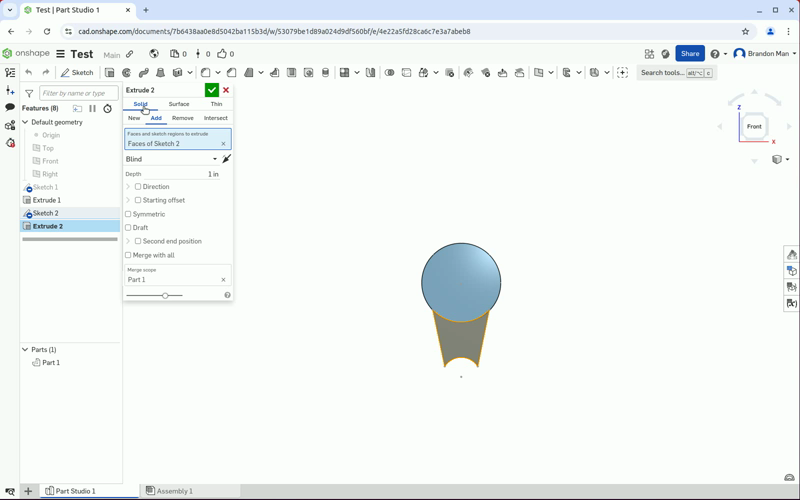
click(143, 106)
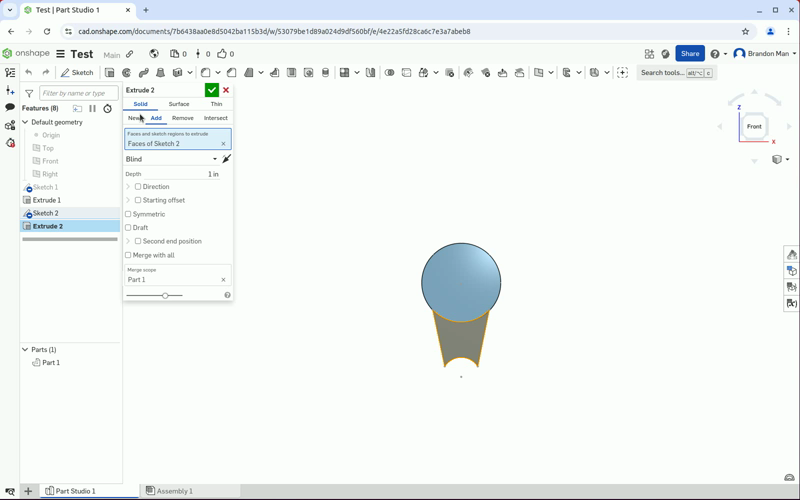
mouse_move(137, 120)
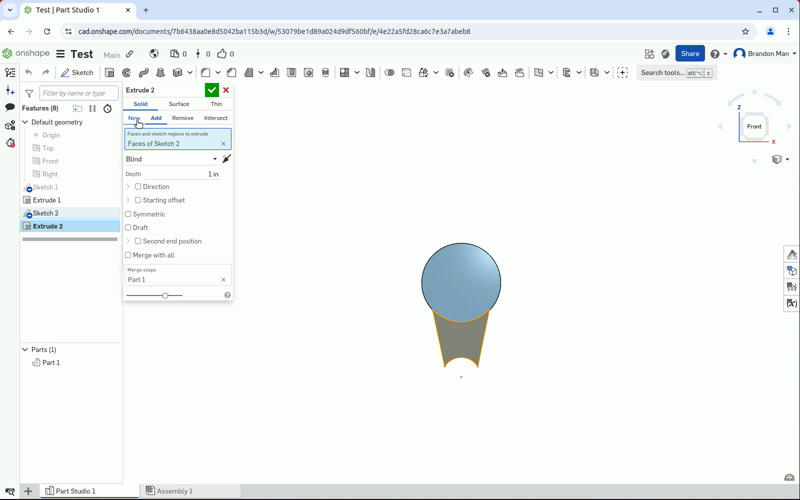
click(137, 120)
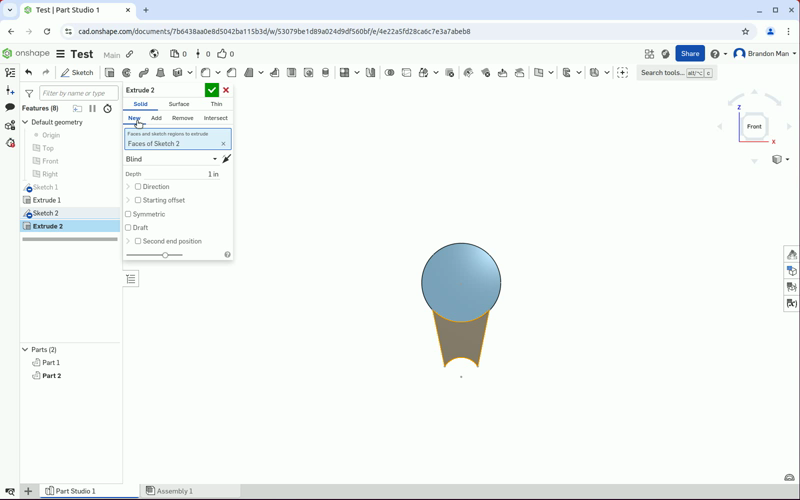
key(tab, 4)
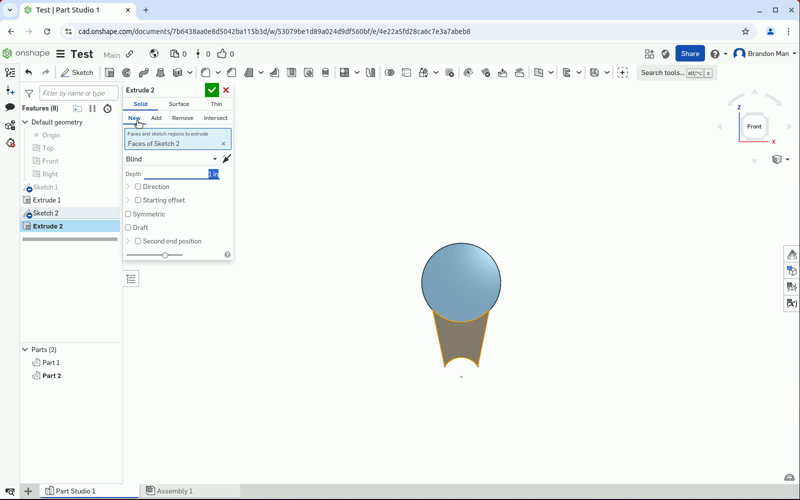
text(6.258)
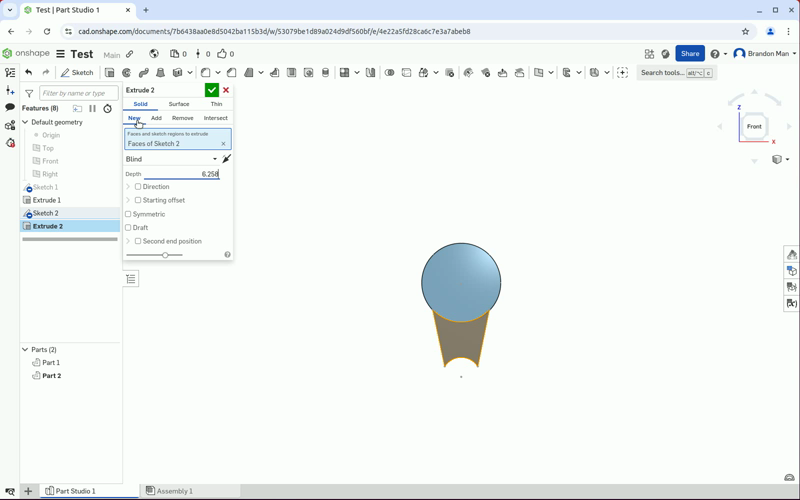
key(tab, 3)
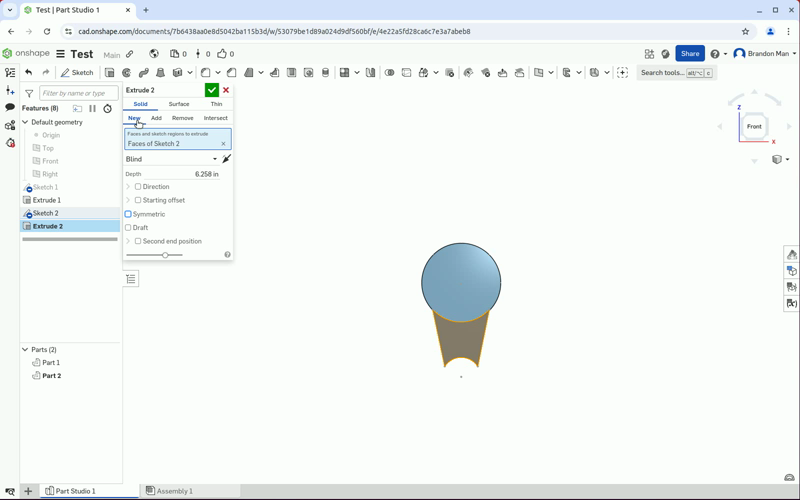
key(space)
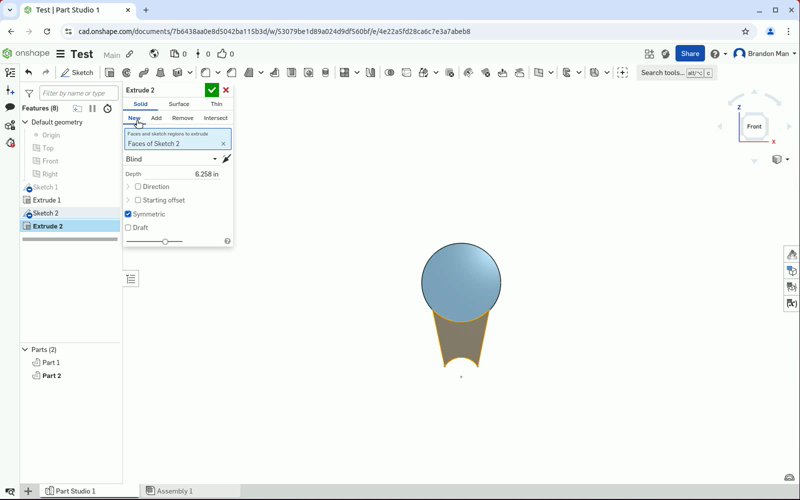
key(enter)
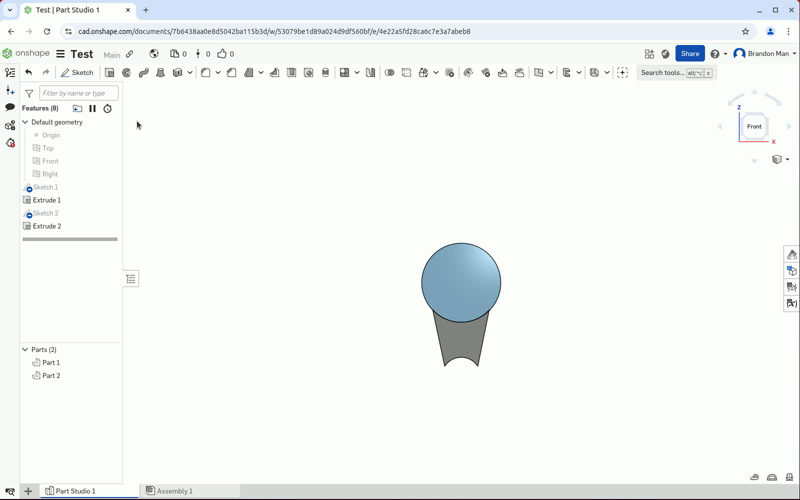
key(shift+h)
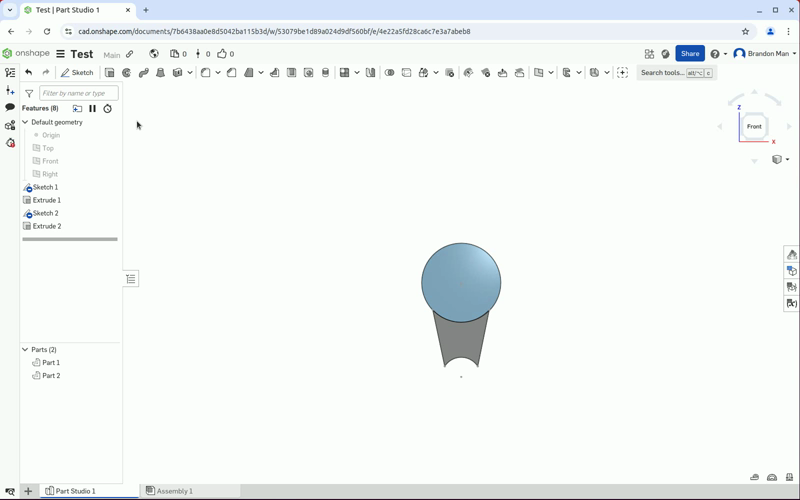
key(shift+h)
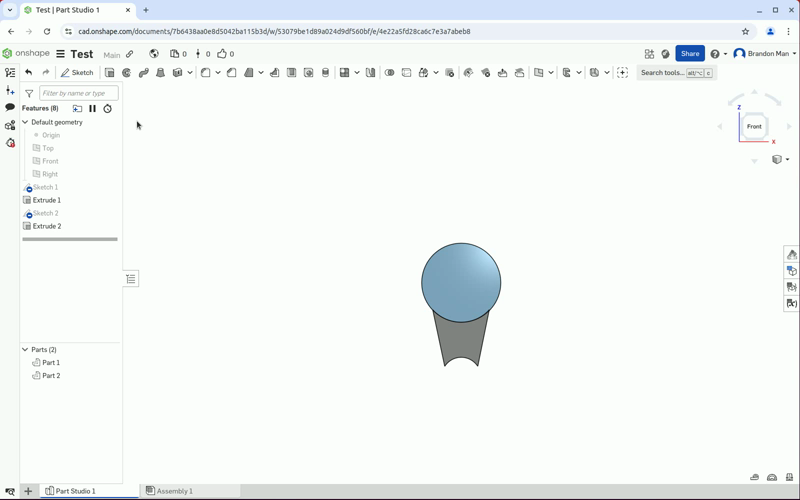
mouse_move(73, 189)
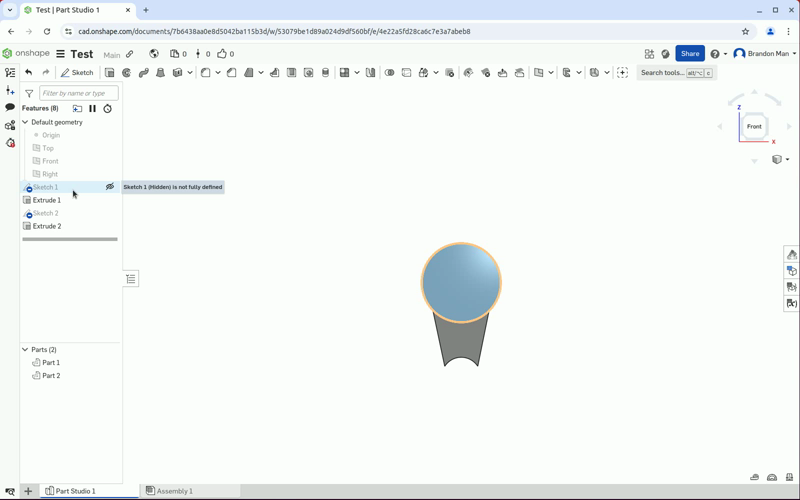
click(73, 189)
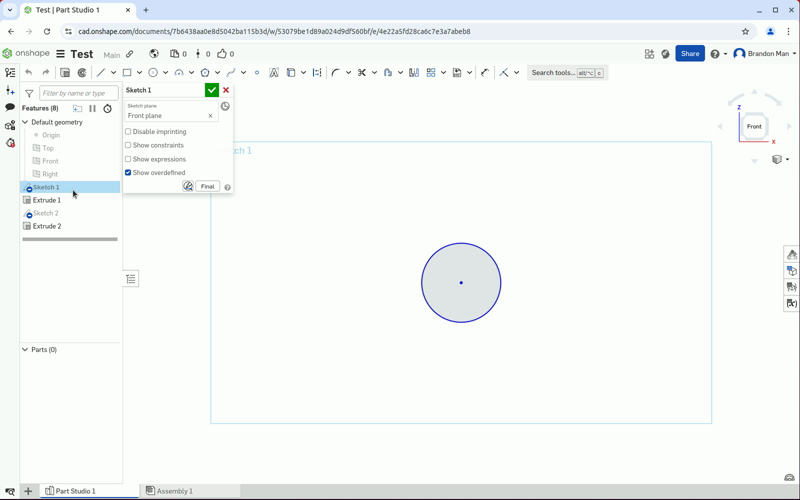
mouse_move(229, 92)
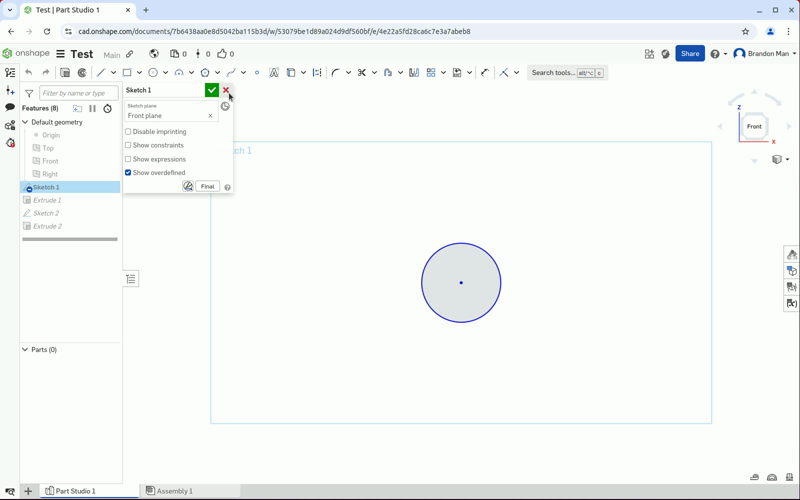
click(229, 92)
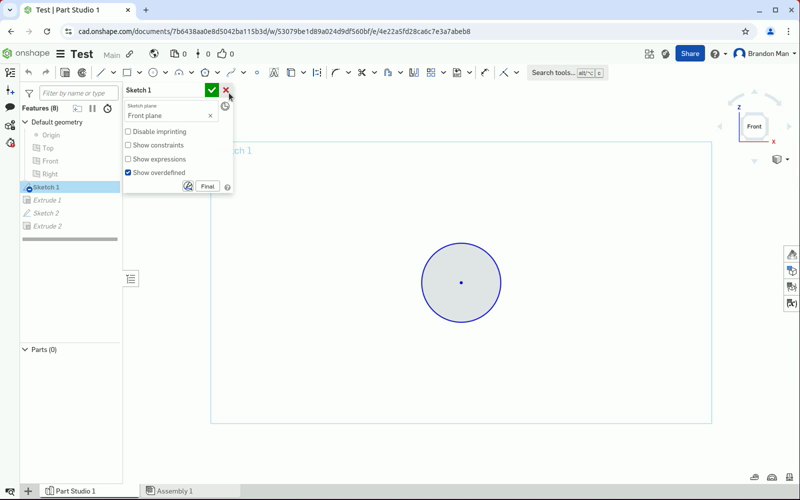
key(shift+s)
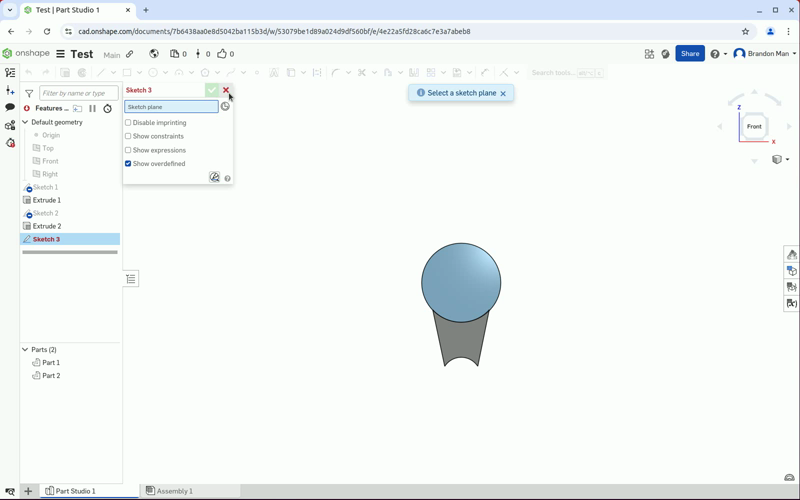
mouse_move(73, 163)
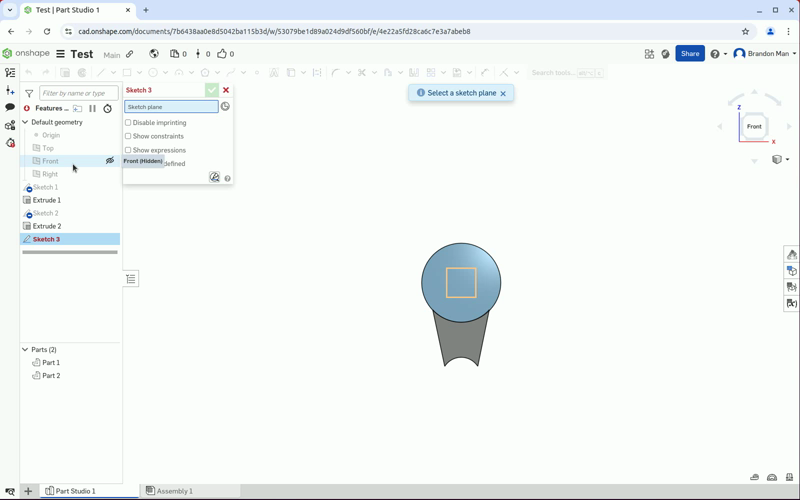
click(73, 163)
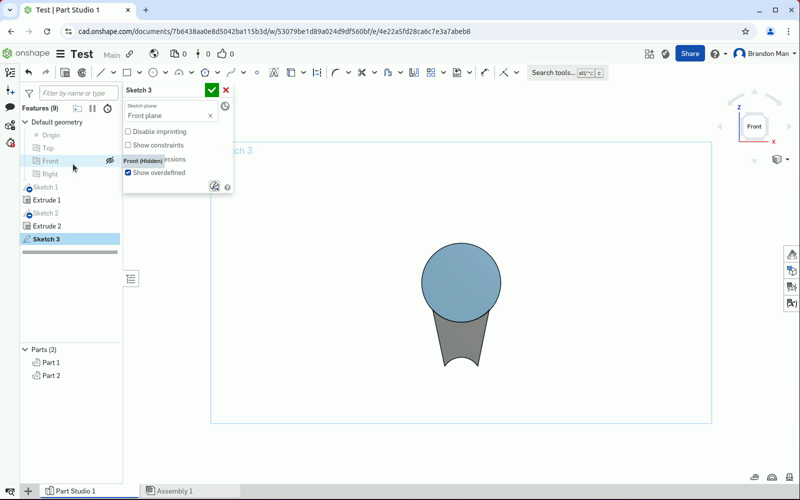
mouse_move(73, 352)
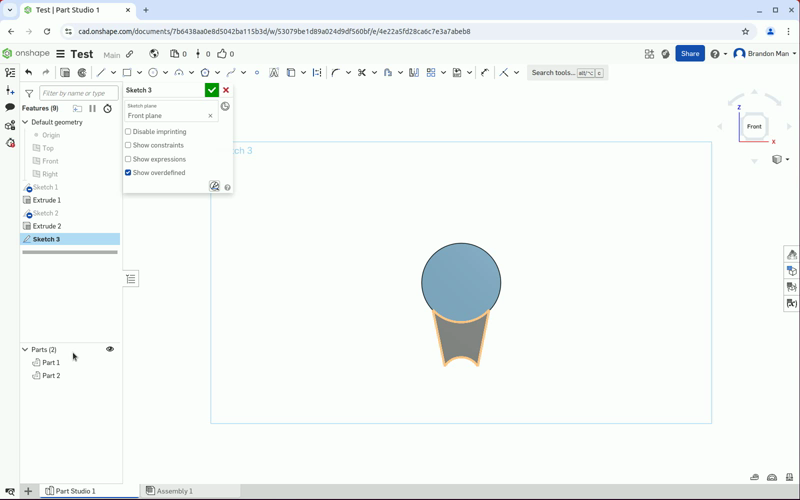
key(y)
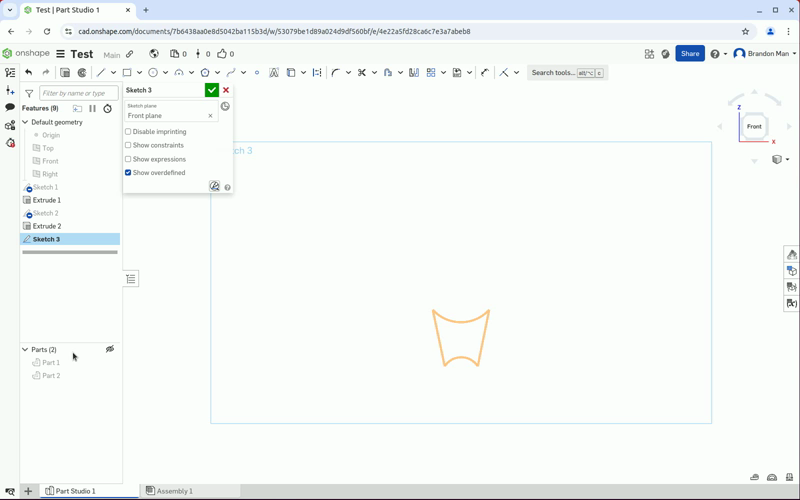
key(c)
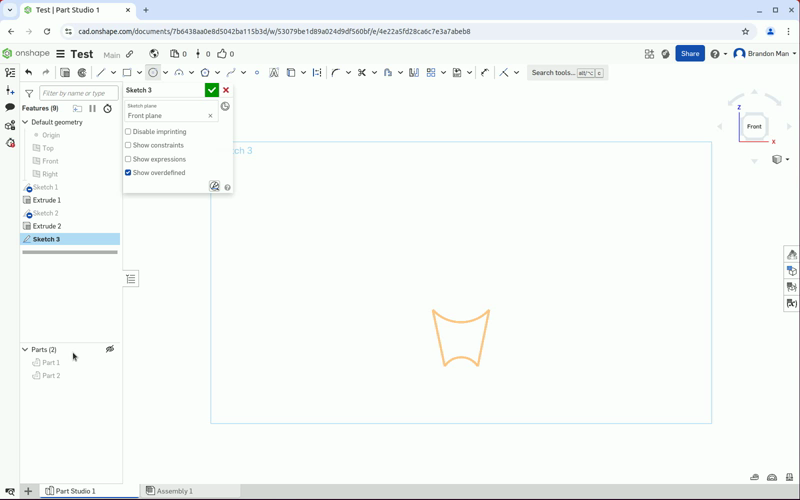
key_down(shift)
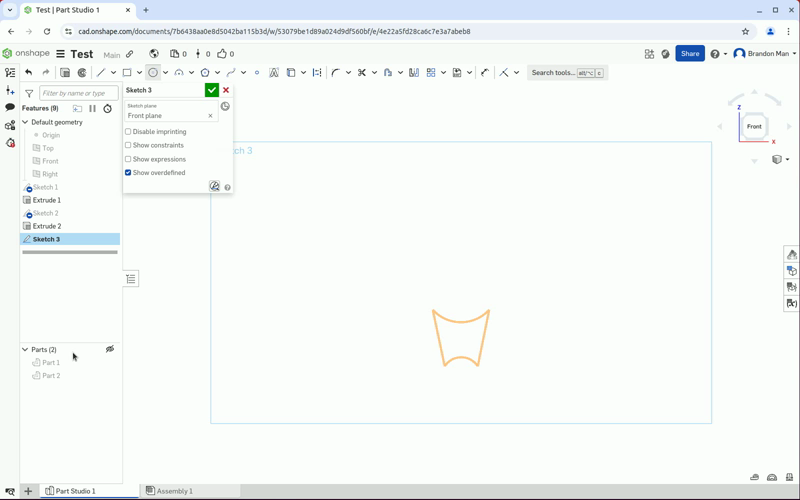
mouse_move(460, 375)
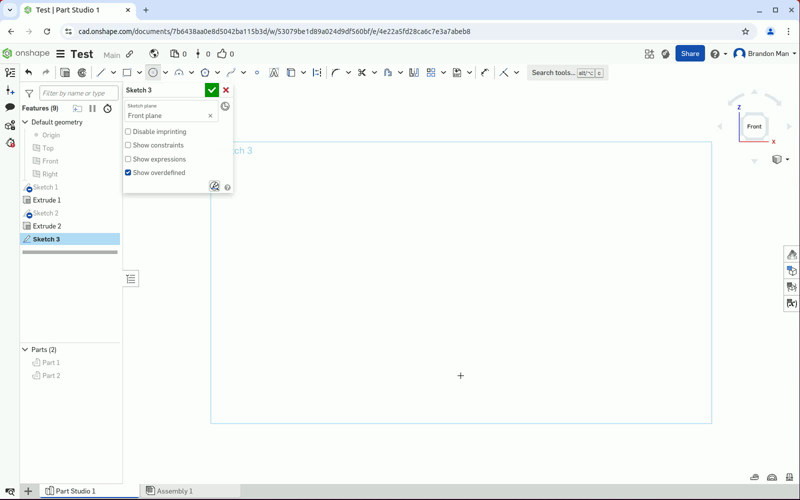
click(460, 375)
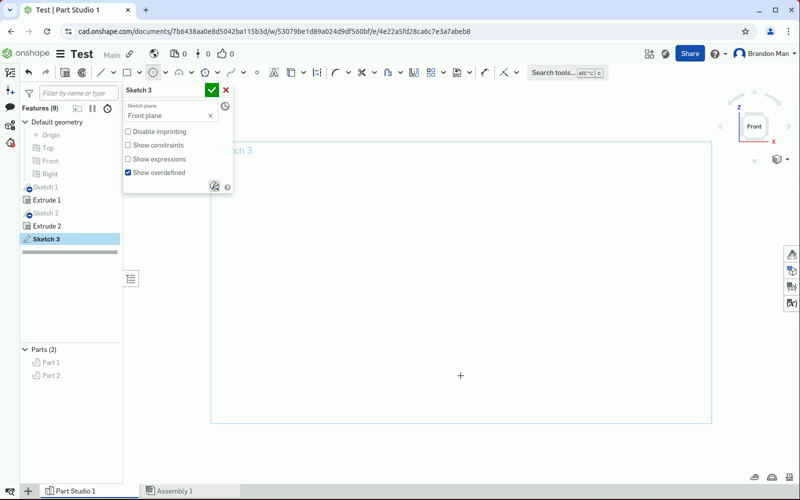
key_up(shift)
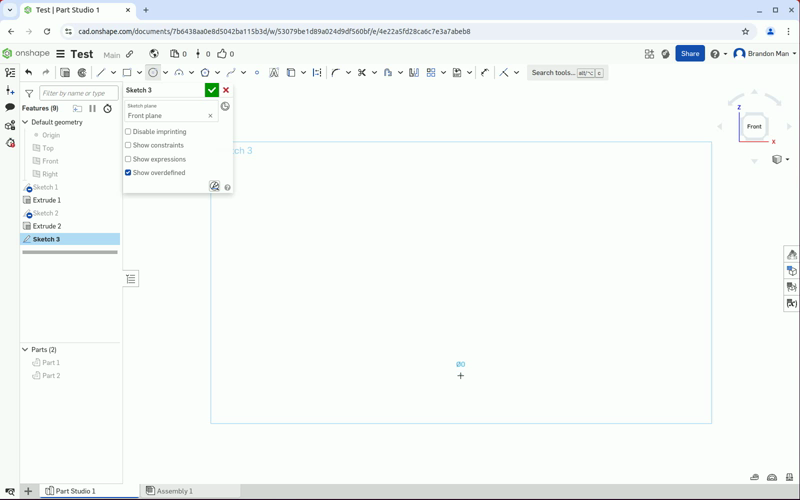
mouse_move(480, 375)
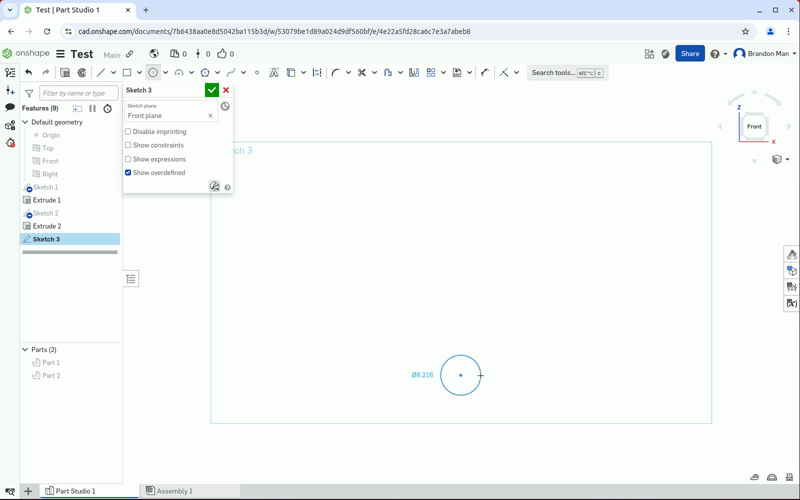
click(480, 375)
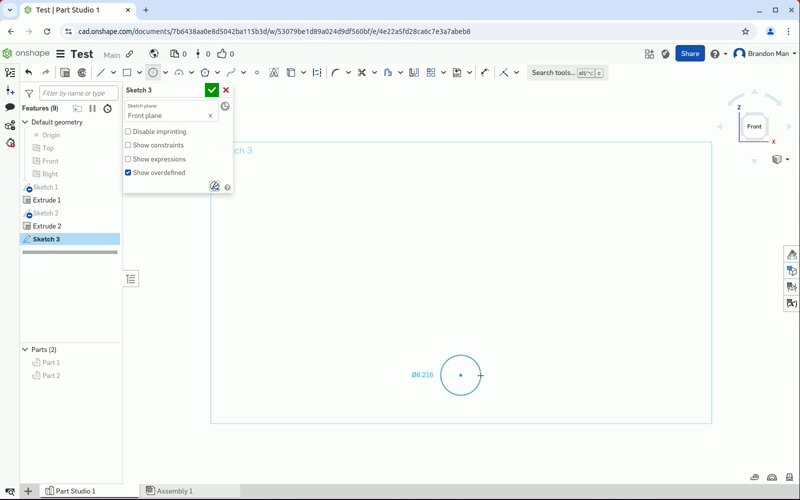
key(esc)
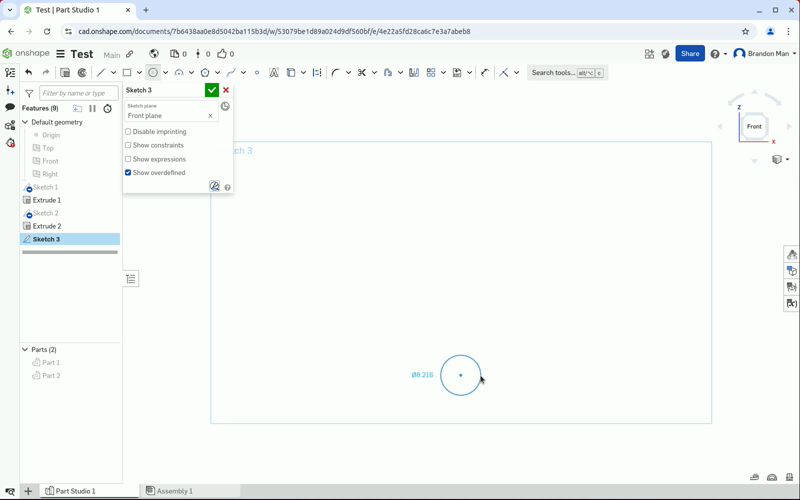
mouse_move(452, 380)
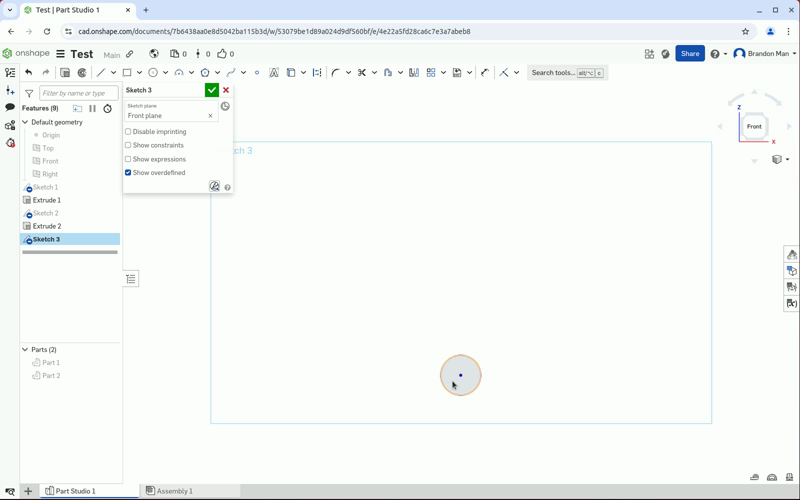
scroll(6)
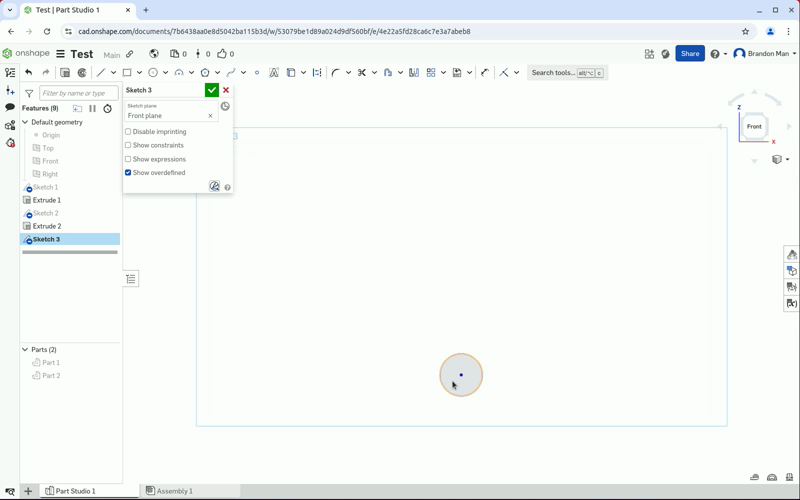
scroll(6)
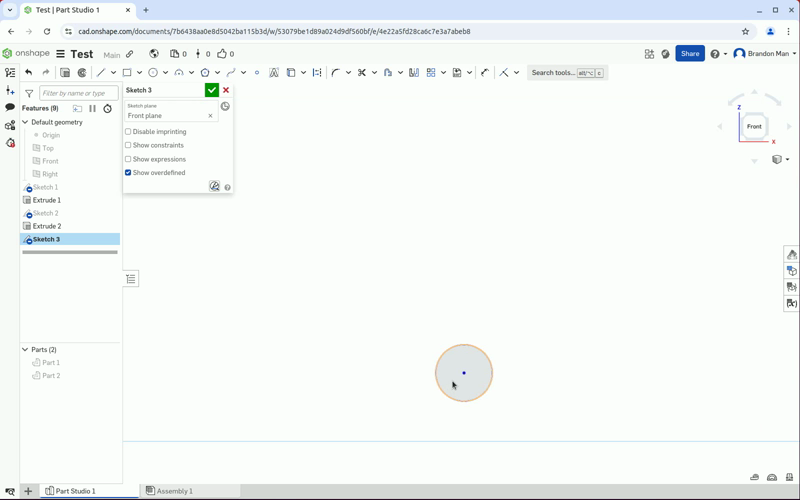
scroll(6)
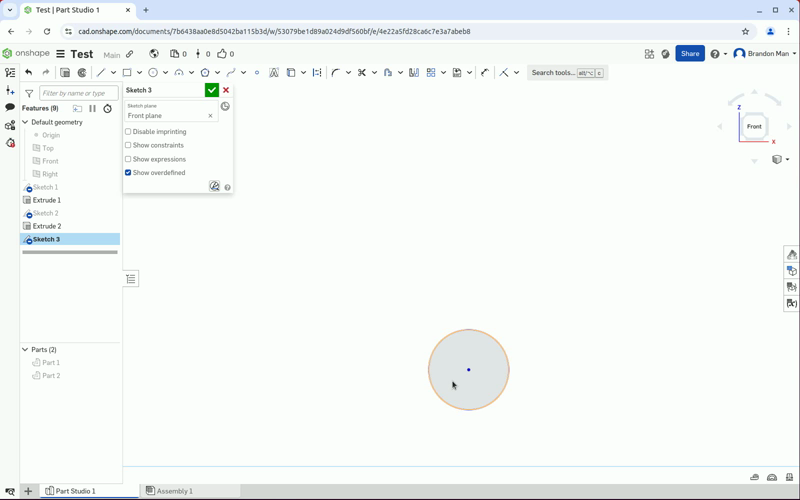
scroll(6)
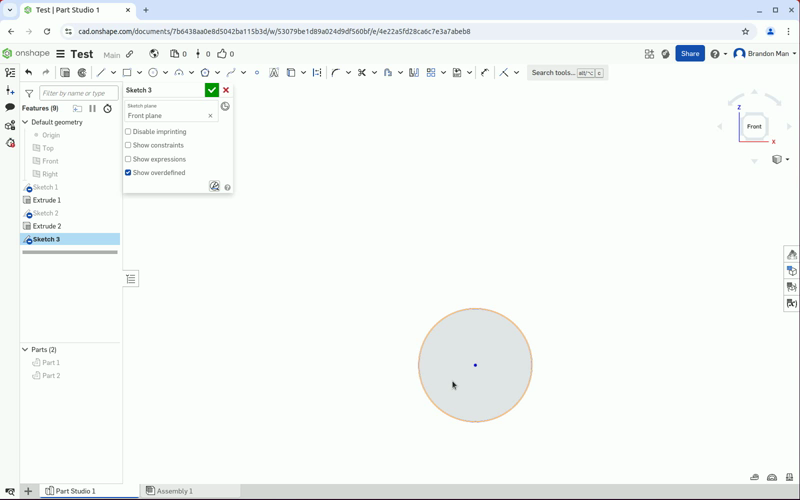
scroll(6)
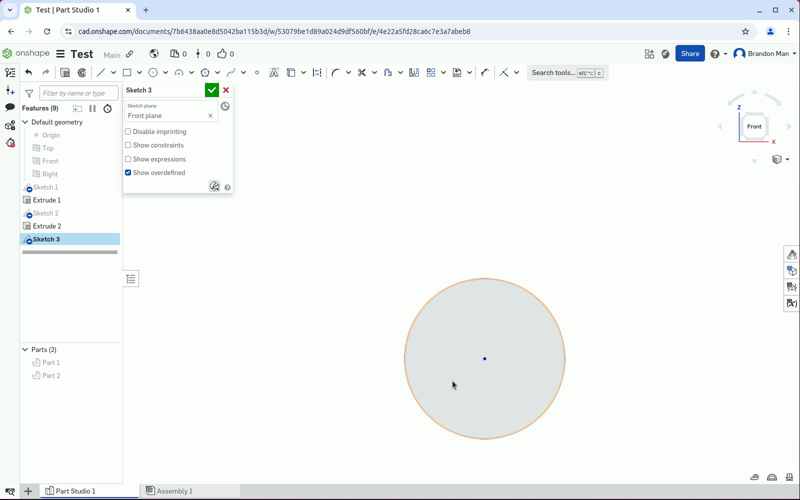
scroll(6)
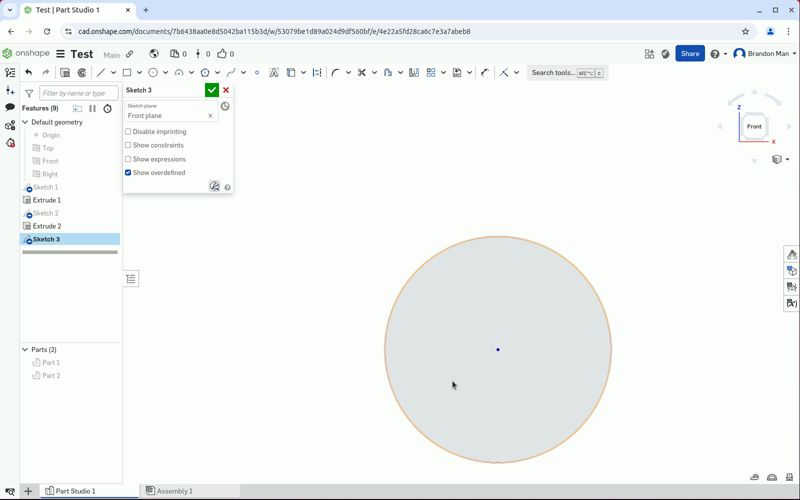
scroll(6)
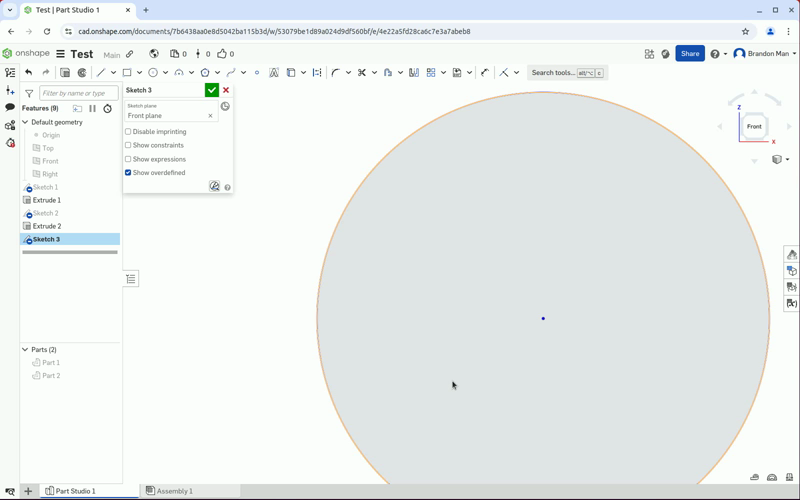
click(452, 380)
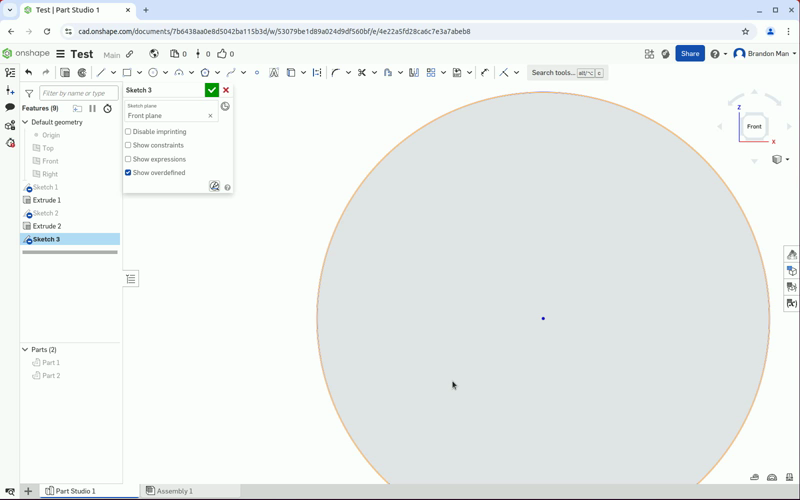
scroll(-6)
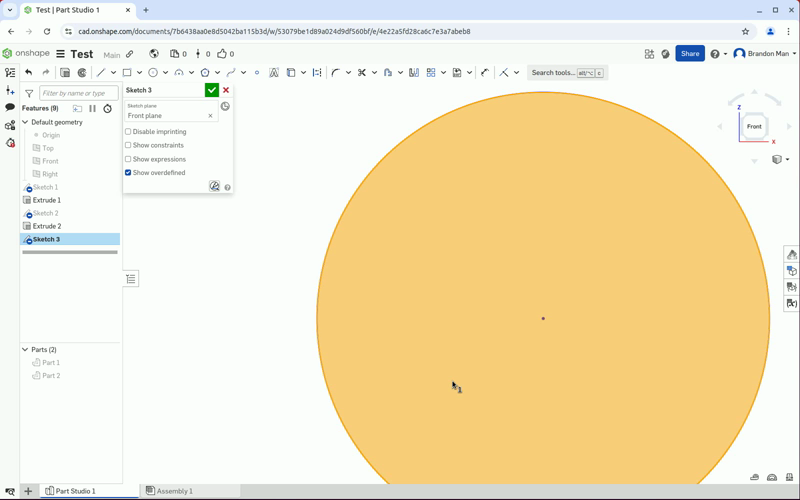
scroll(-6)
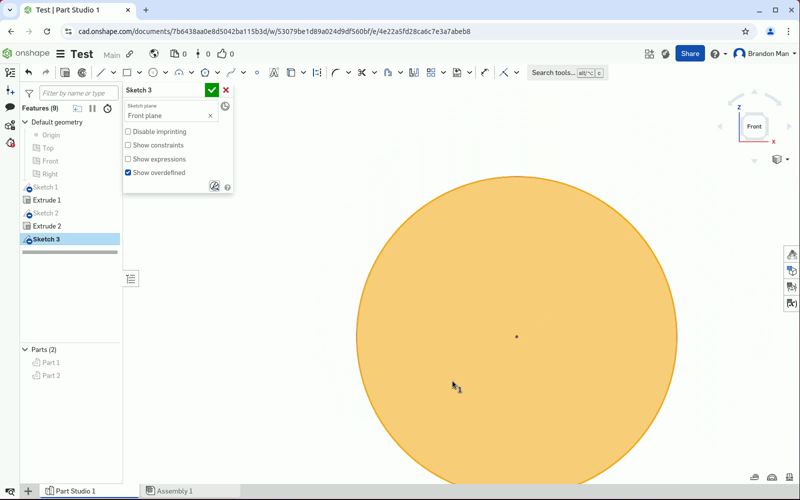
scroll(-6)
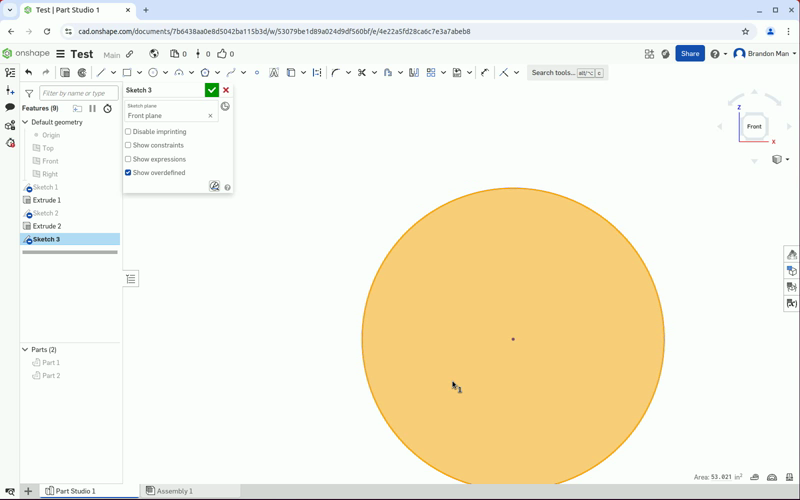
scroll(-6)
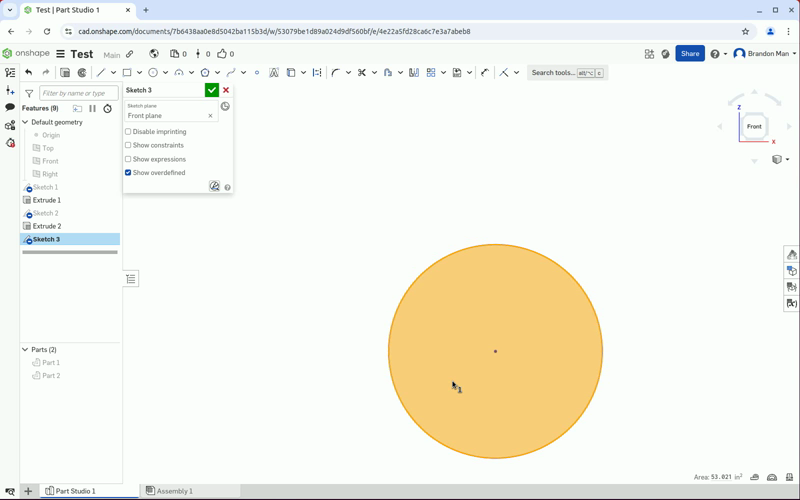
scroll(-6)
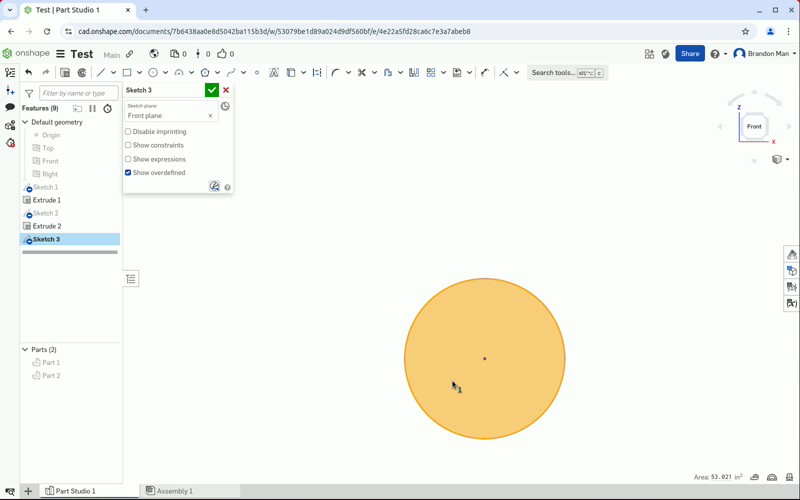
scroll(-6)
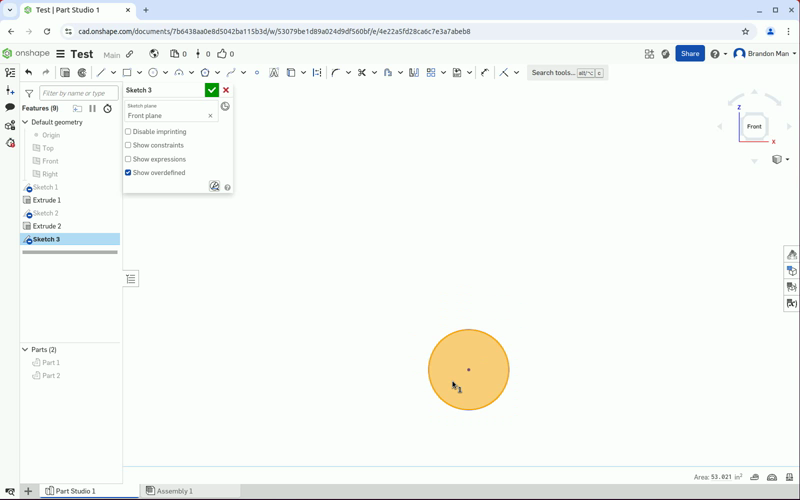
scroll(-6)
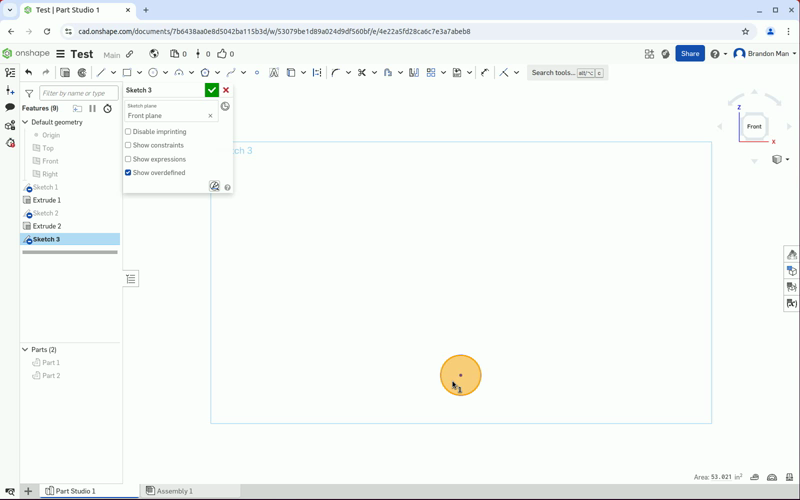
mouse_move(73, 352)
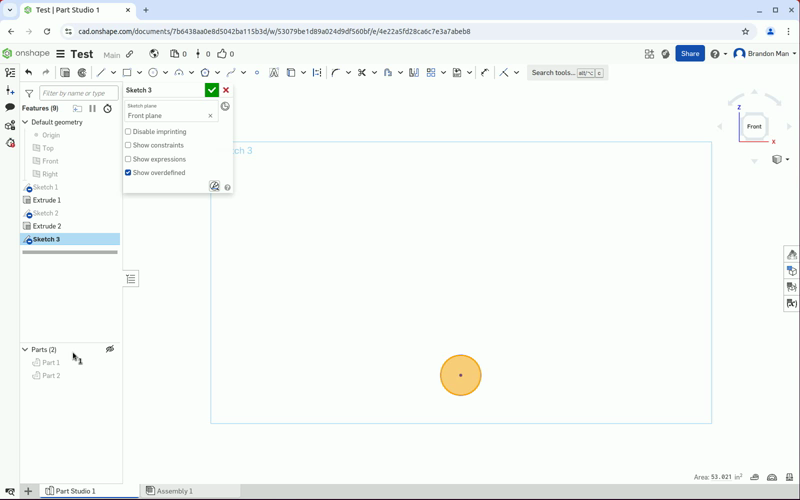
key(shift+y)
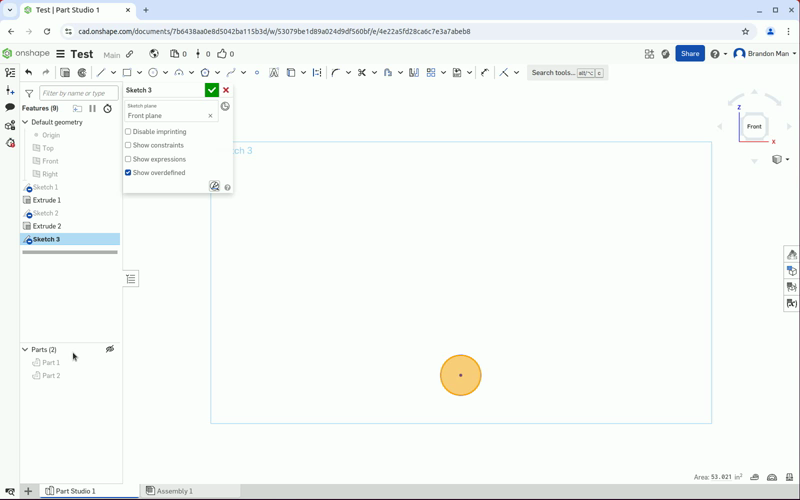
key(shift+e)
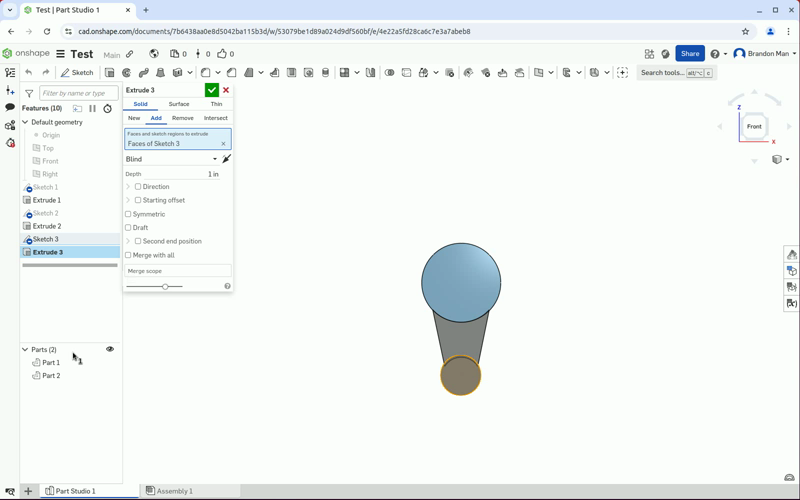
mouse_move(143, 106)
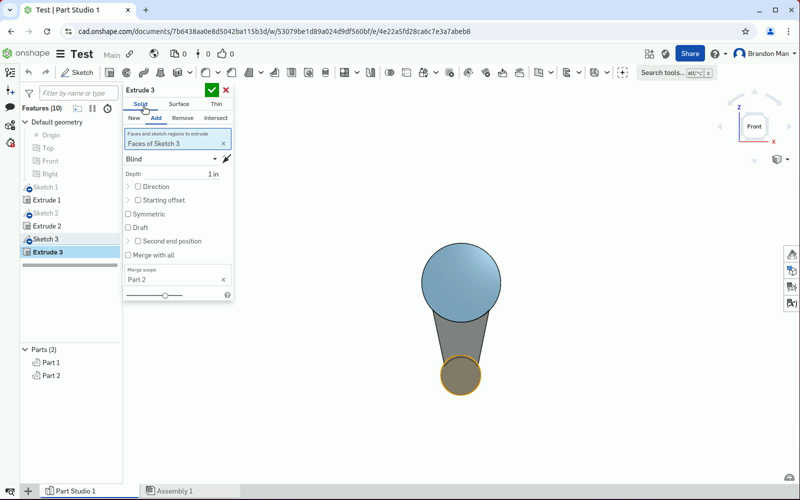
click(143, 106)
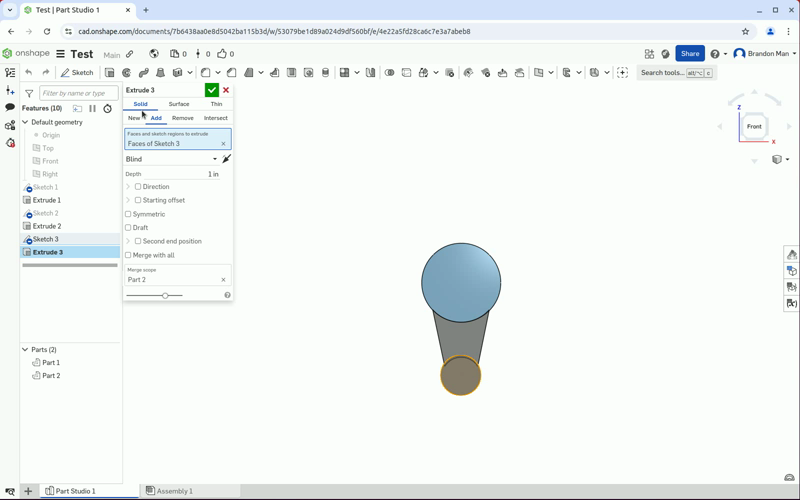
mouse_move(137, 120)
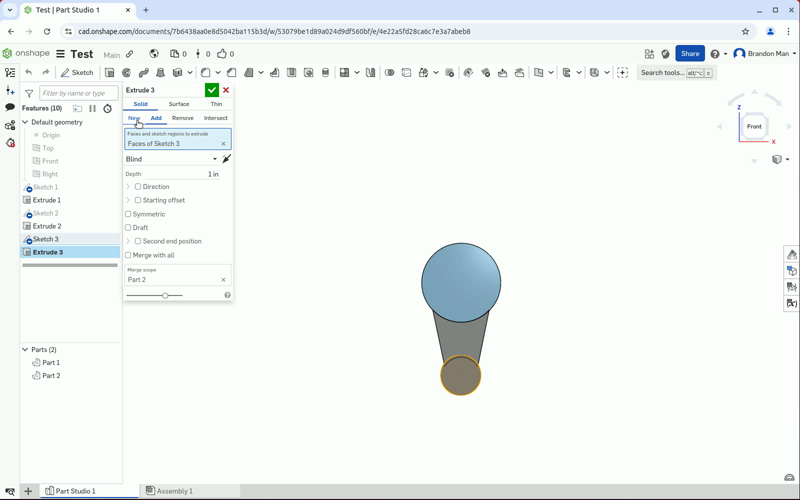
click(137, 120)
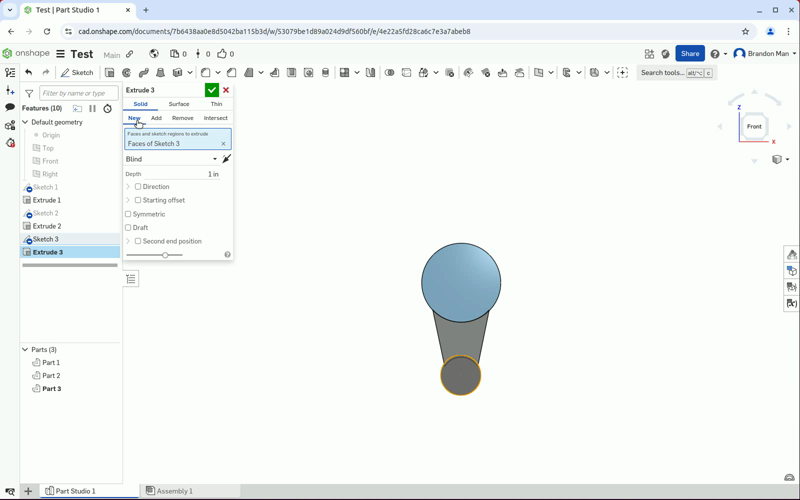
key(tab, 4)
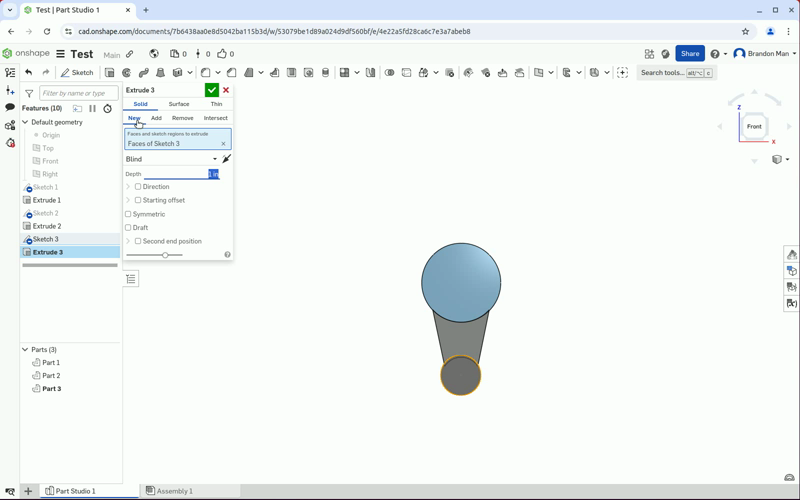
text(6.258)
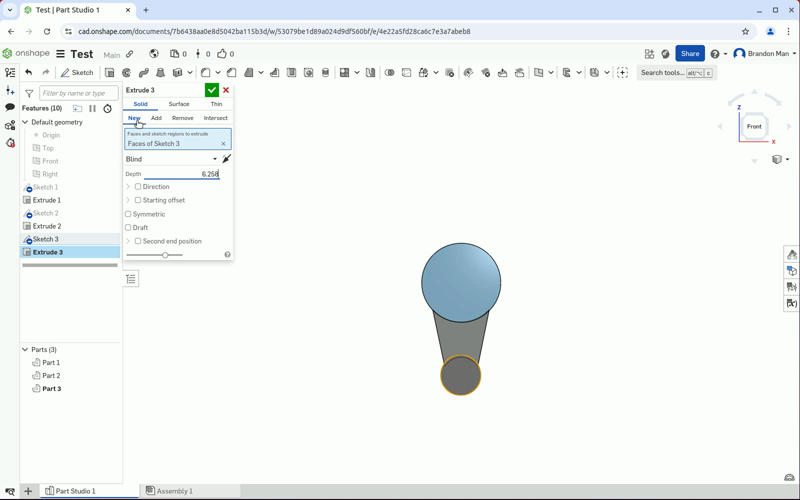
key(tab, 3)
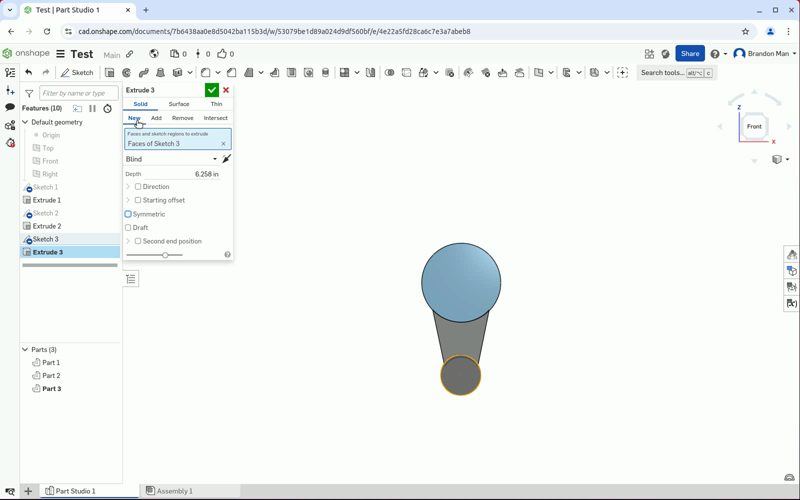
key(space)
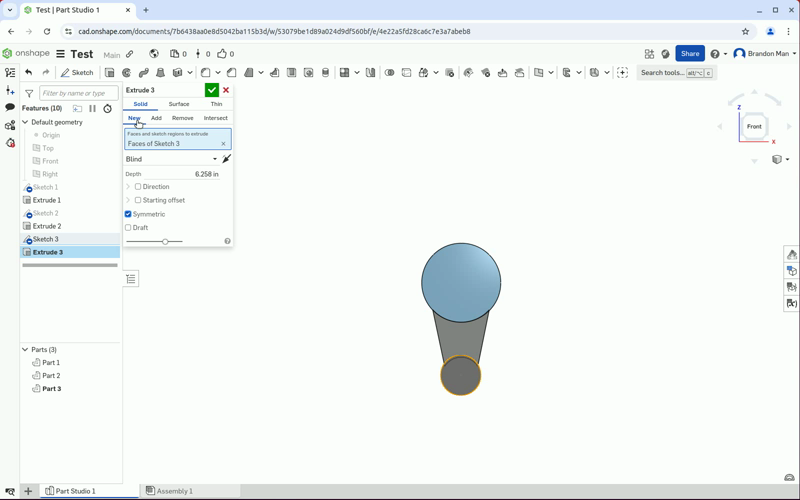
key(enter)
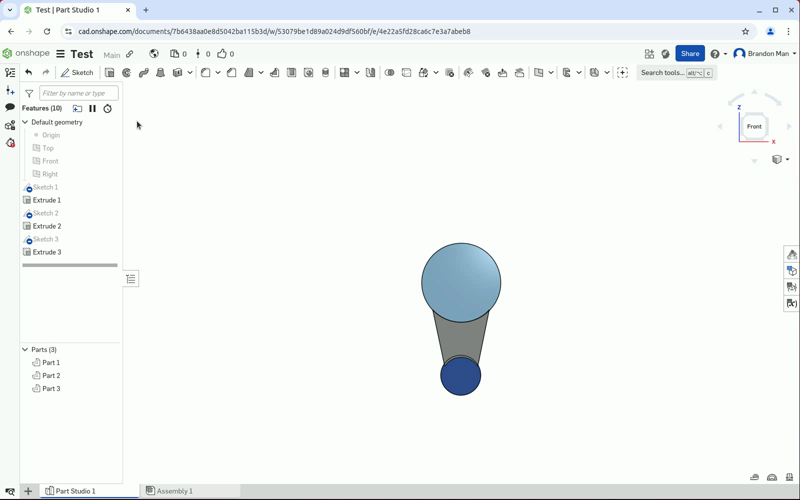
key(shift+h)
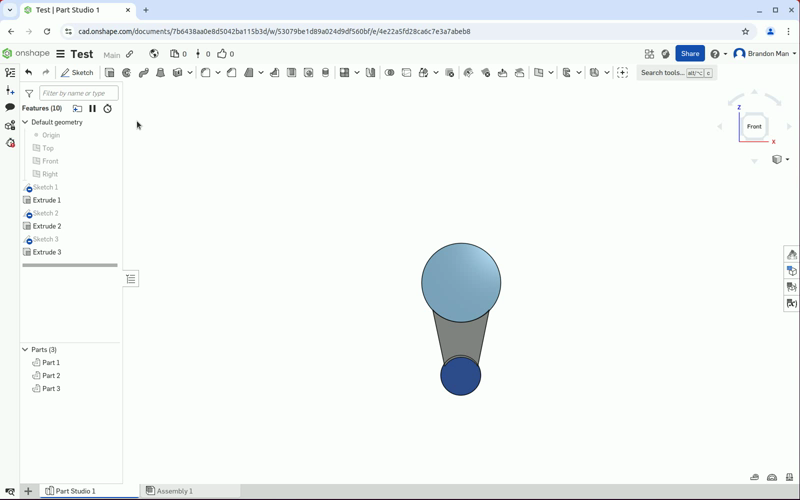
key(shift+h)
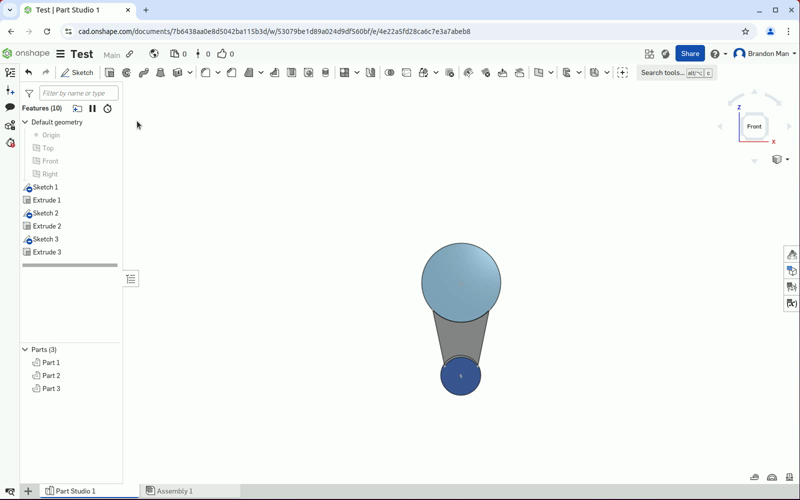
key(shift+7)
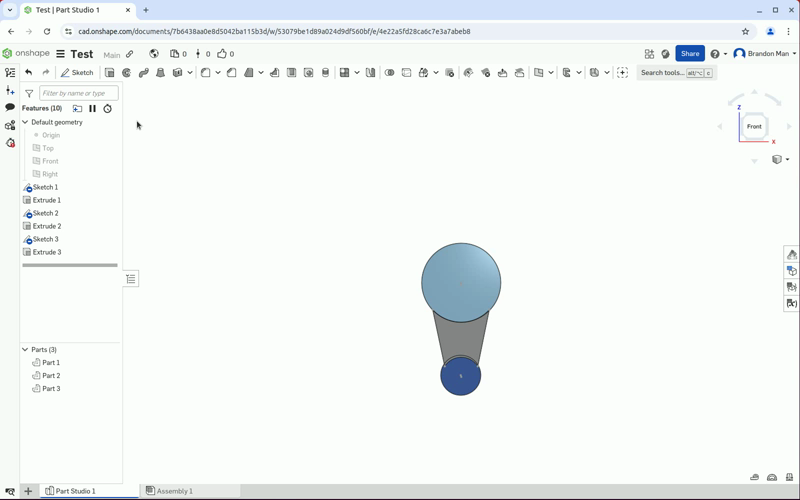
key(left, 2)
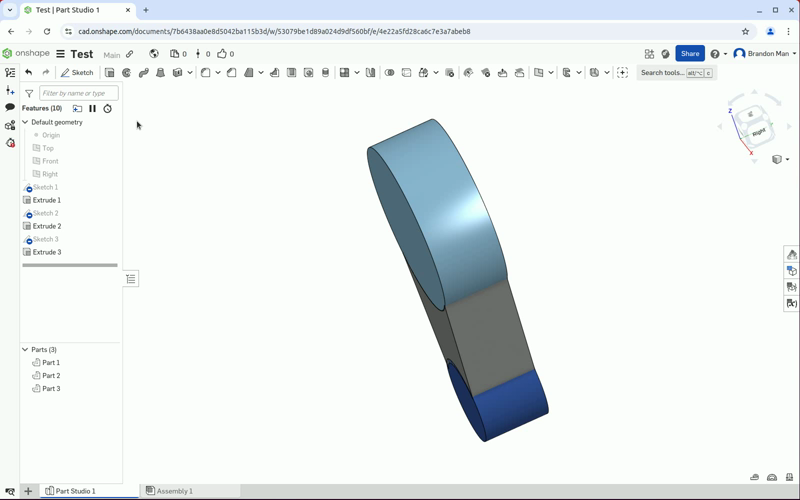
key(down, 2)
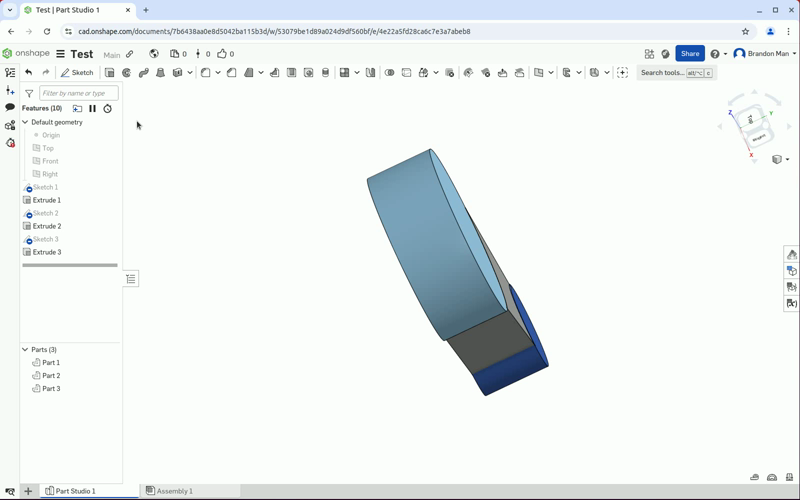
key(up, 2)
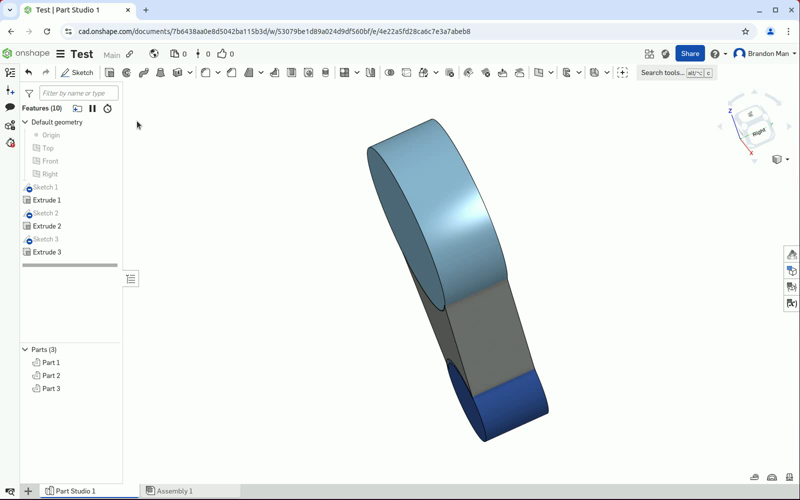
key(right, 2)
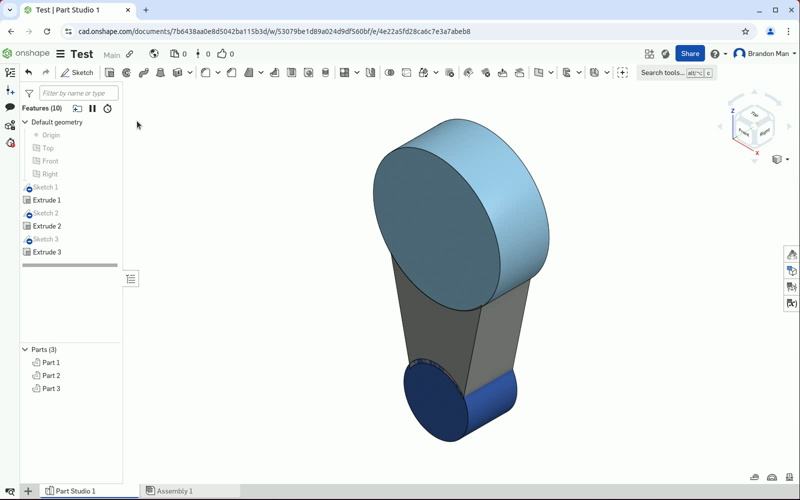
mouse_move(73, 189)
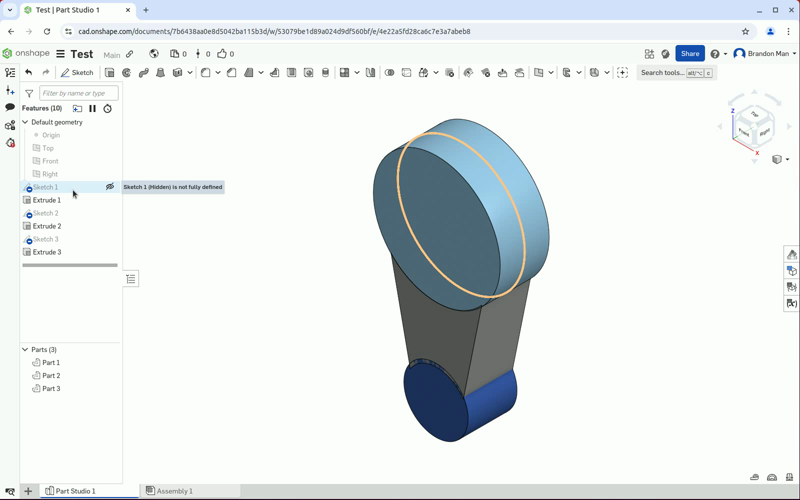
click(73, 189)